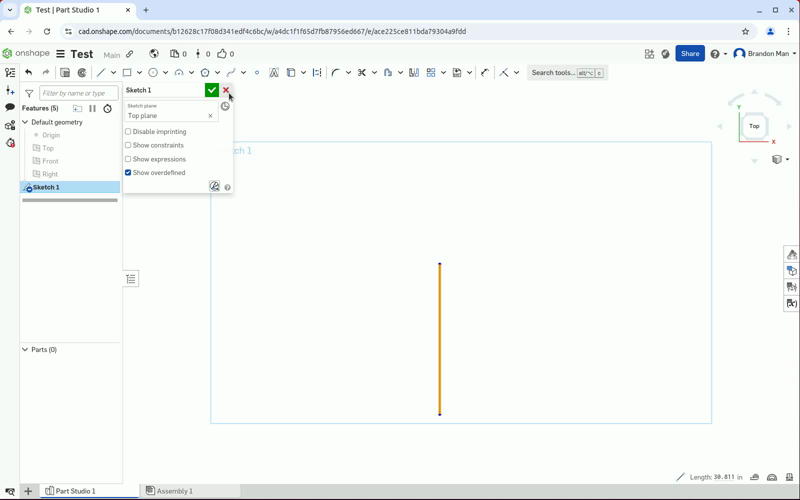
key(shift+h)
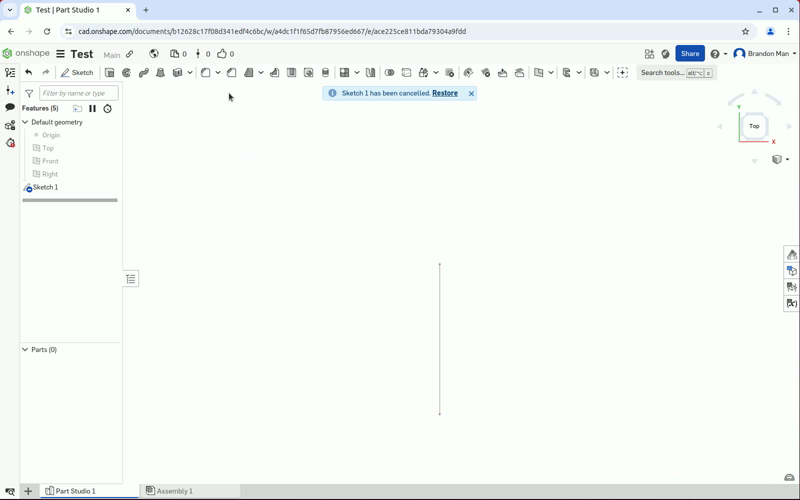
key(shift+s)
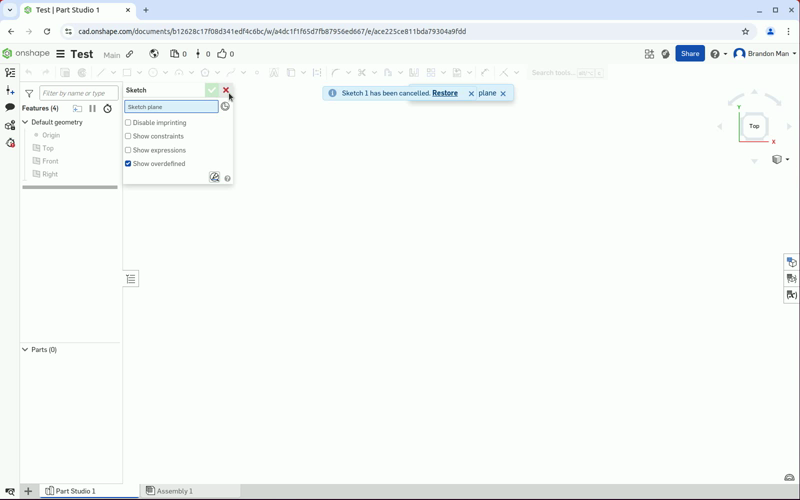
mouse_move(73, 150)
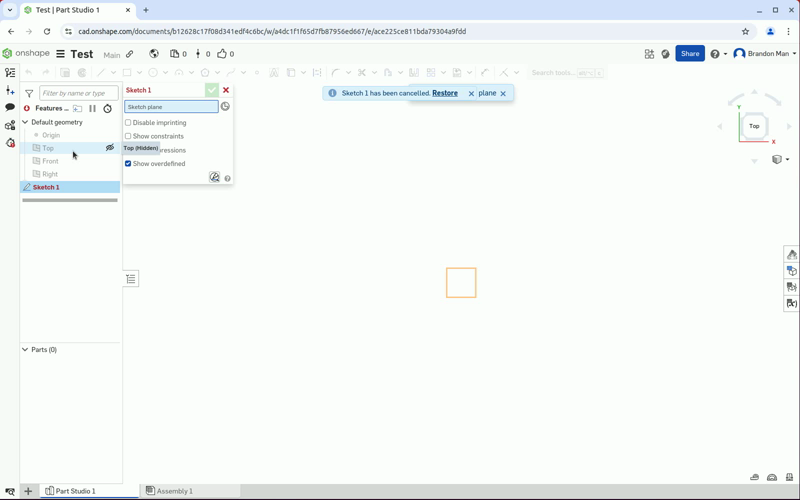
click(73, 150)
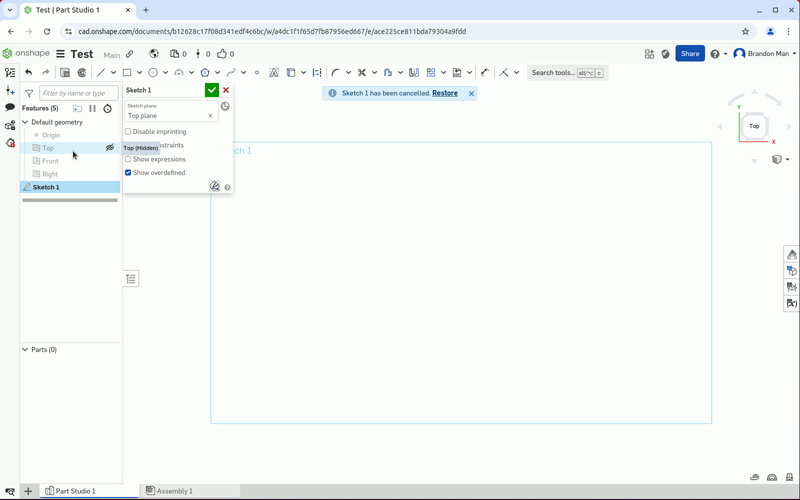
mouse_move(73, 352)
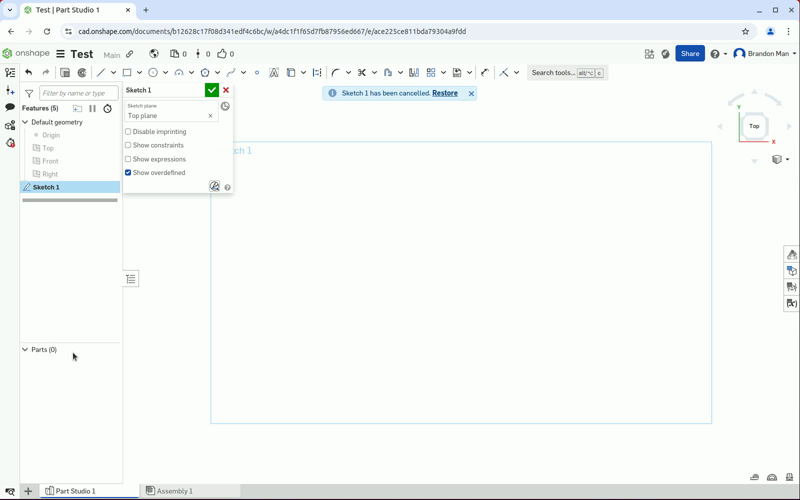
key(y)
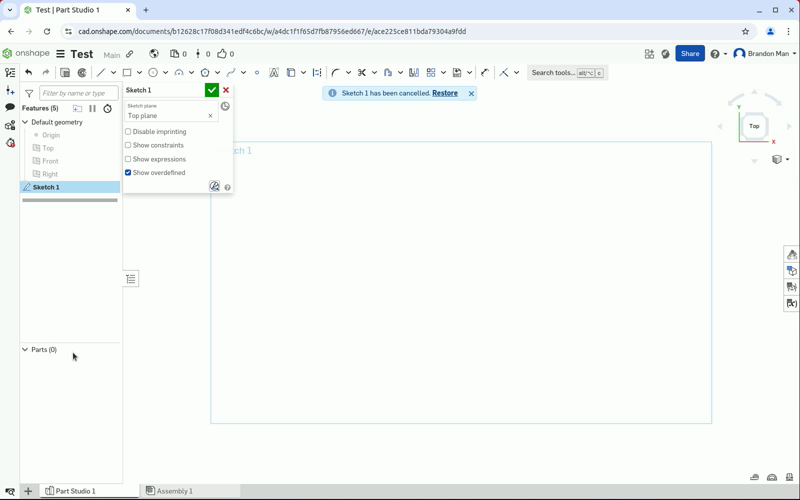
key(c)
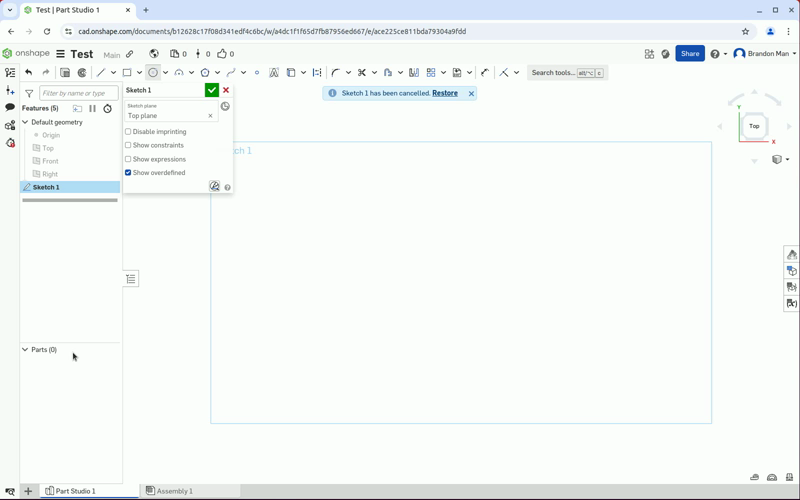
key_down(shift)
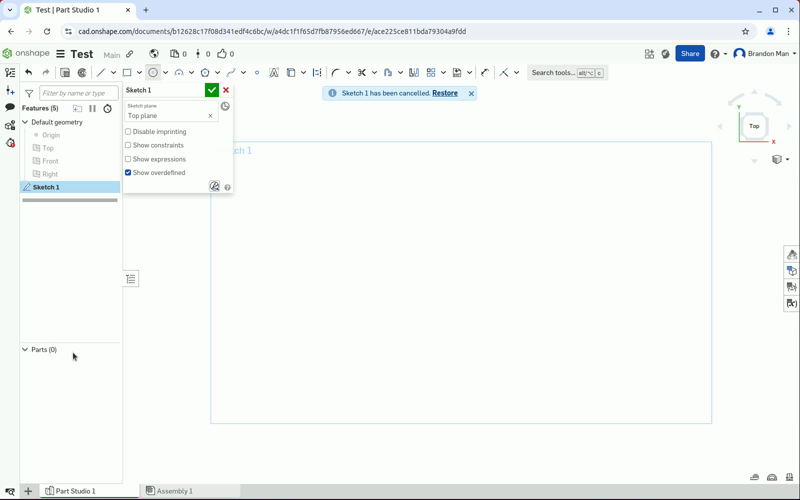
mouse_move(461, 282)
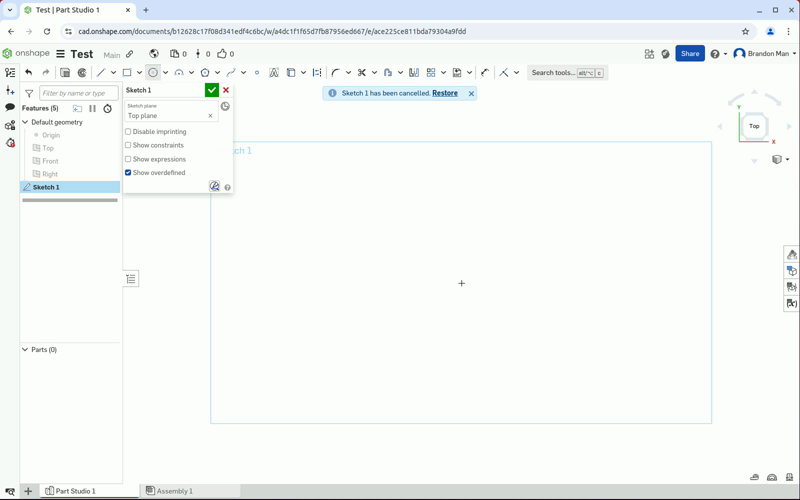
click(461, 282)
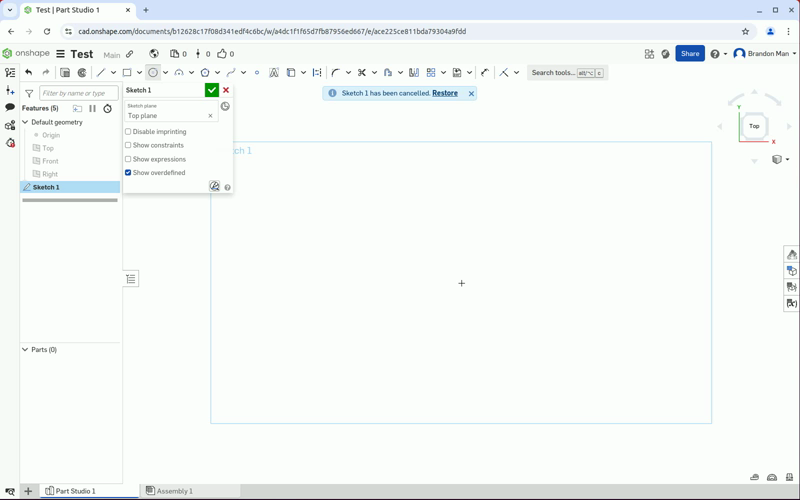
key_up(shift)
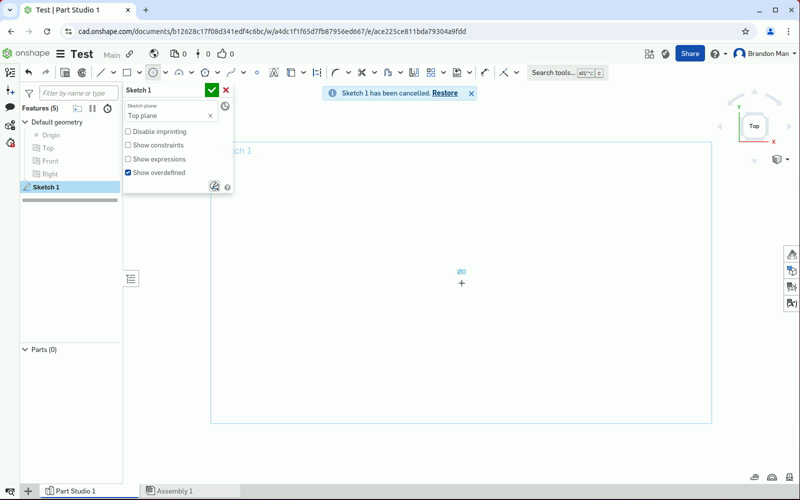
mouse_move(516, 282)
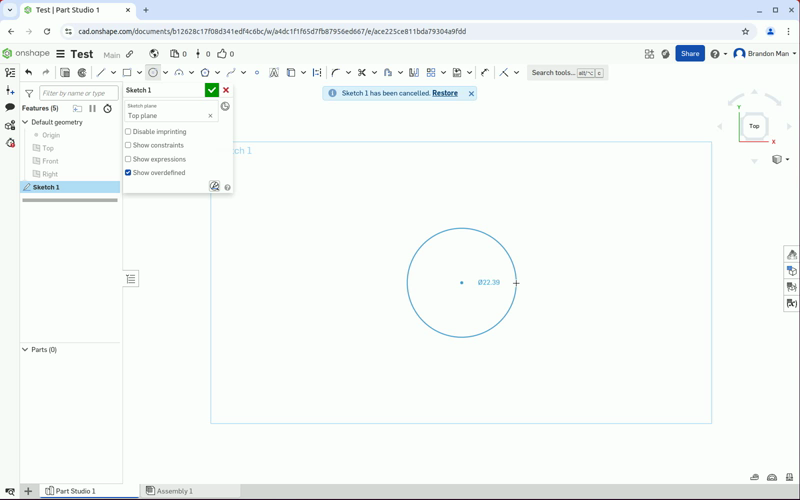
click(516, 282)
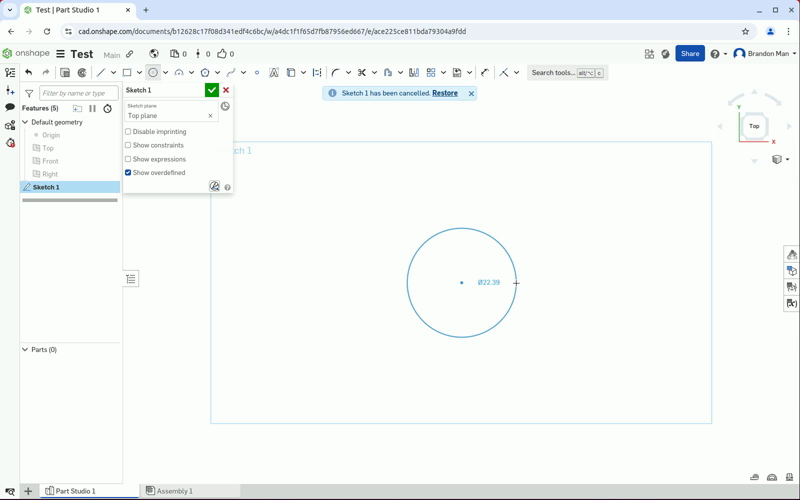
key(esc)
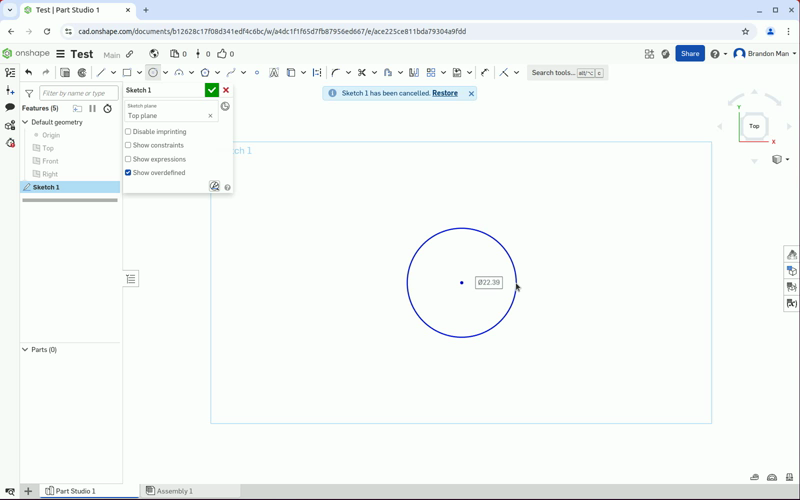
mouse_move(503, 266)
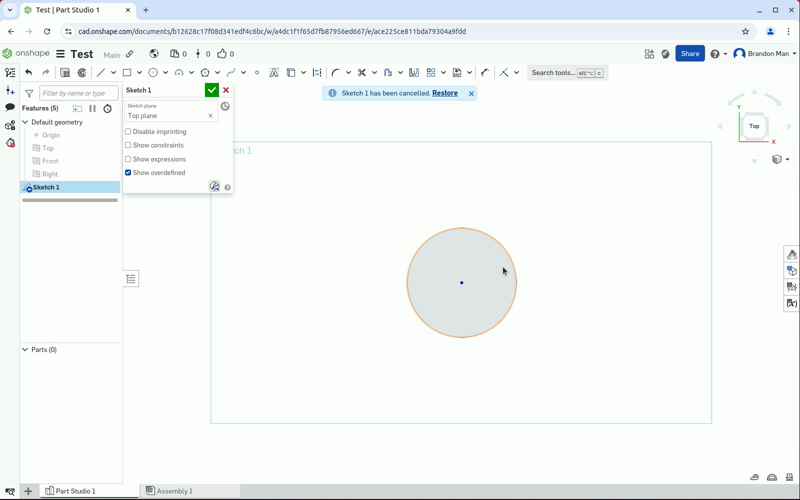
click(503, 266)
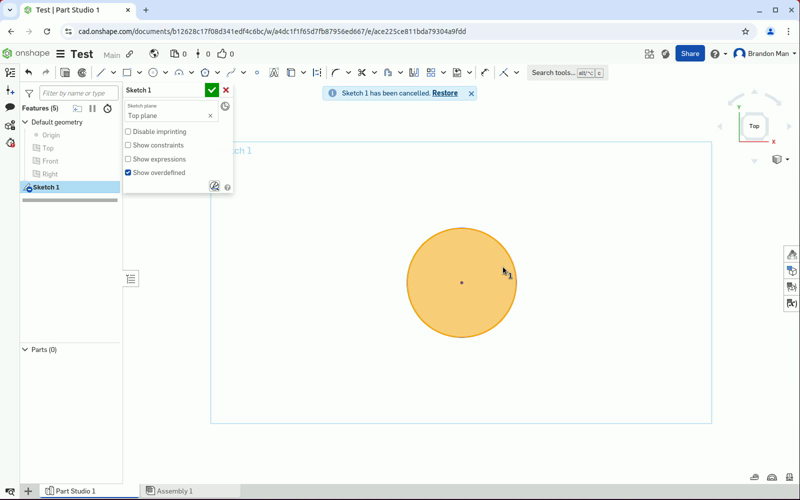
mouse_move(73, 352)
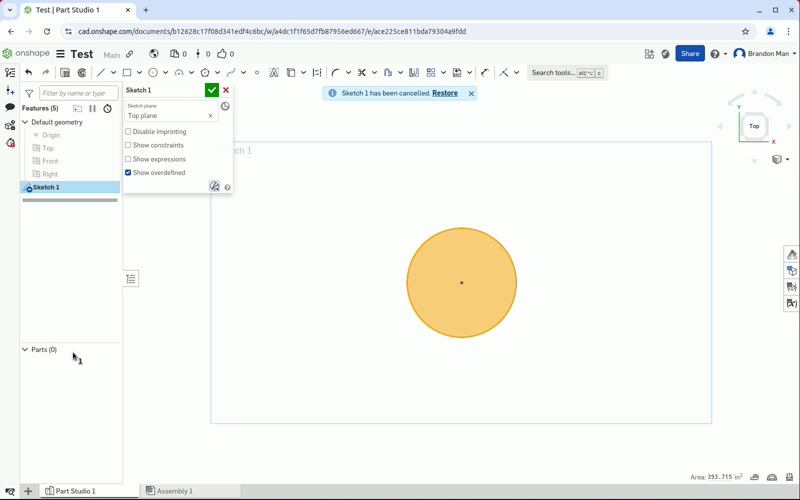
key(shift+y)
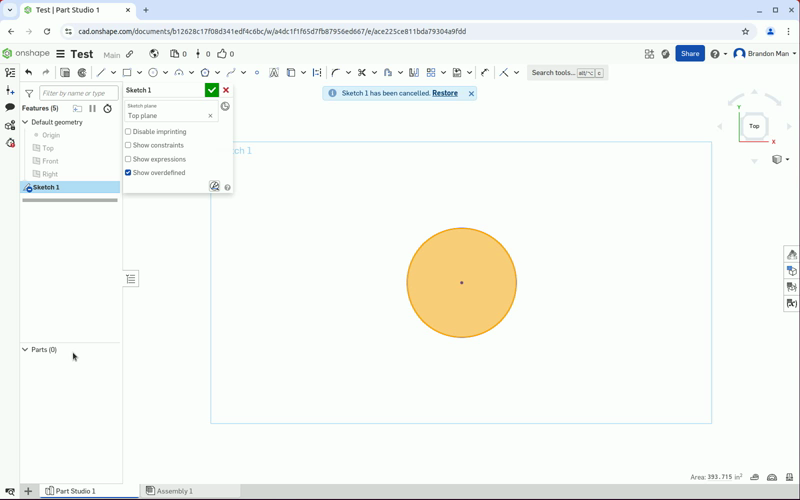
key(shift+e)
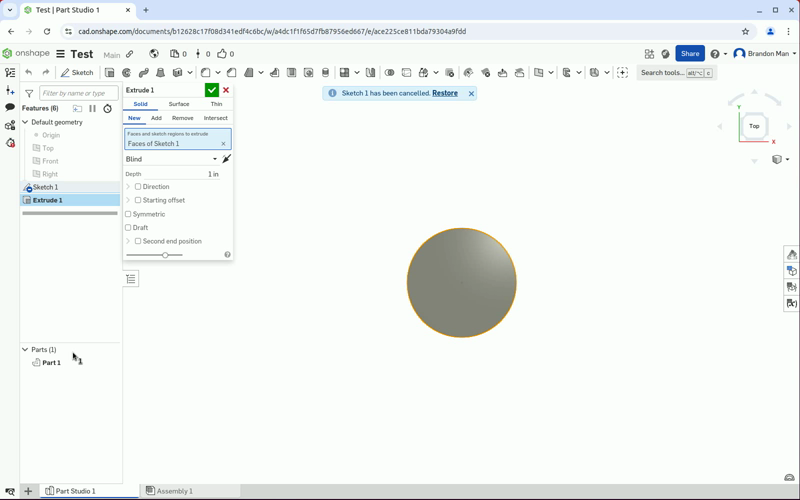
mouse_move(143, 106)
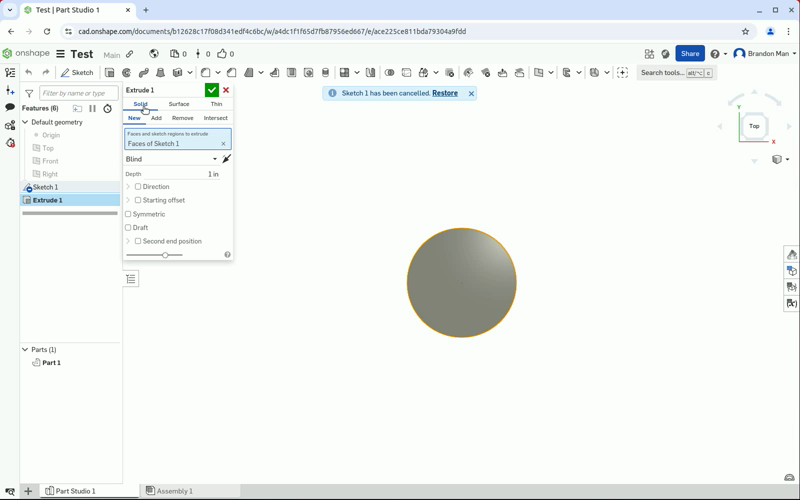
click(143, 106)
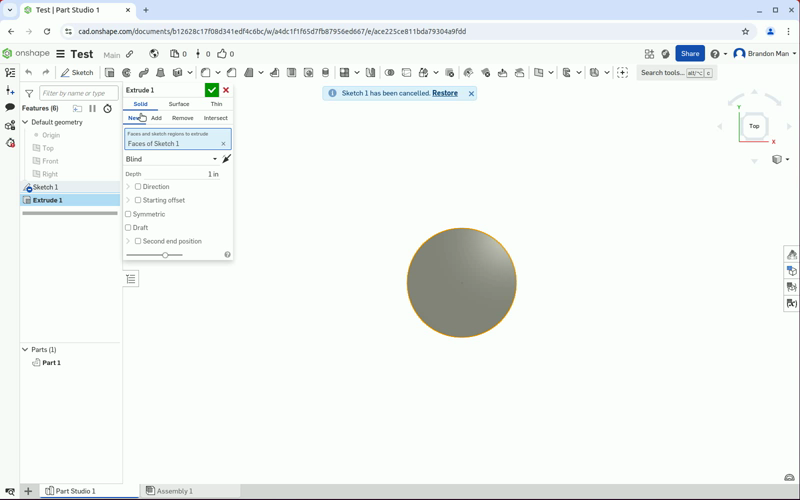
mouse_move(137, 120)
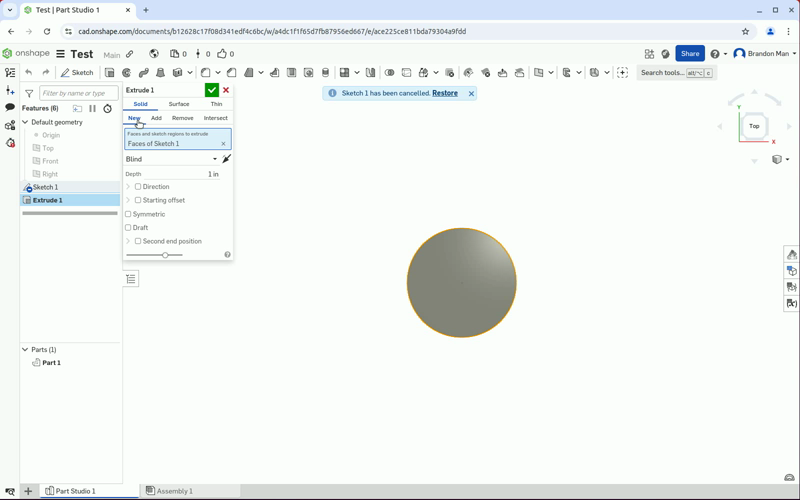
click(137, 120)
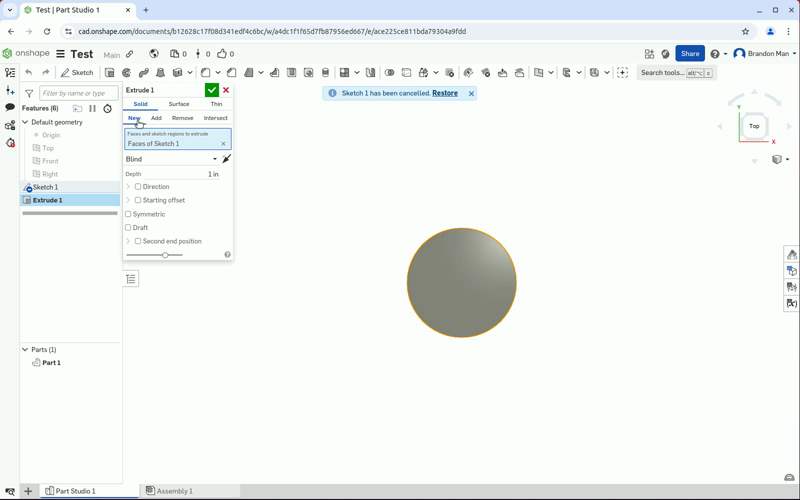
key(tab, 4)
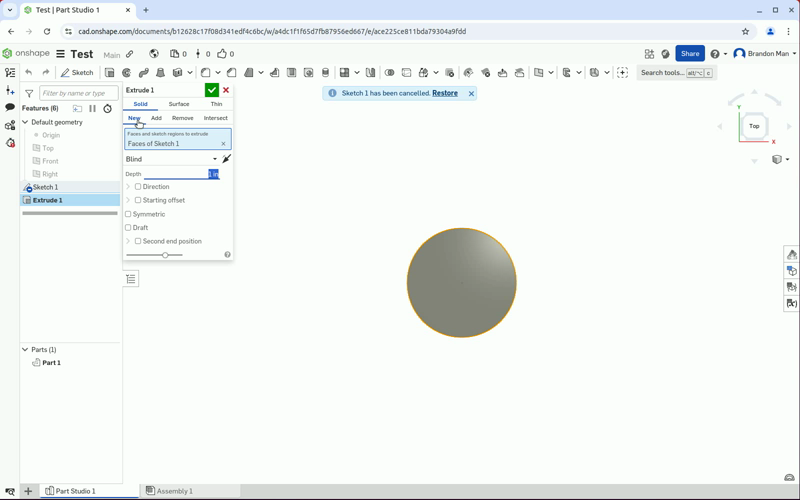
text(11.313)
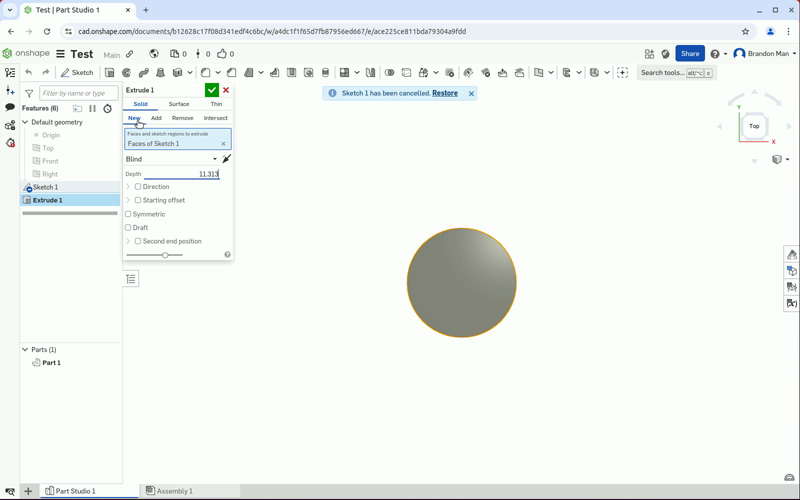
key(enter)
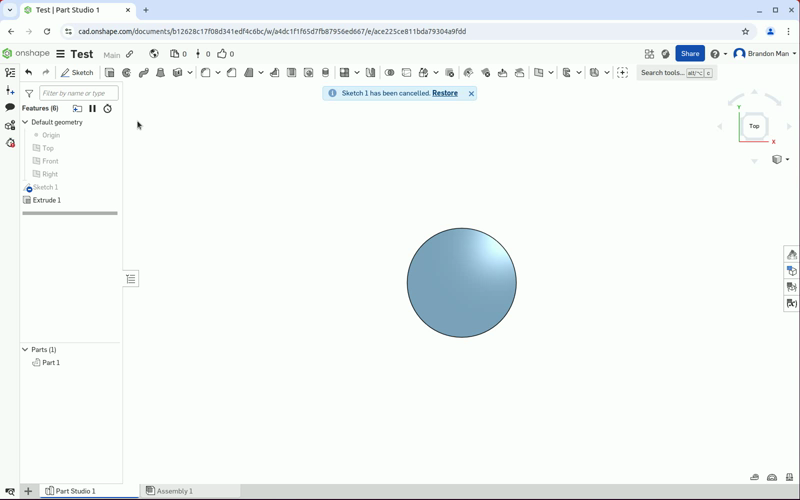
key(shift+h)
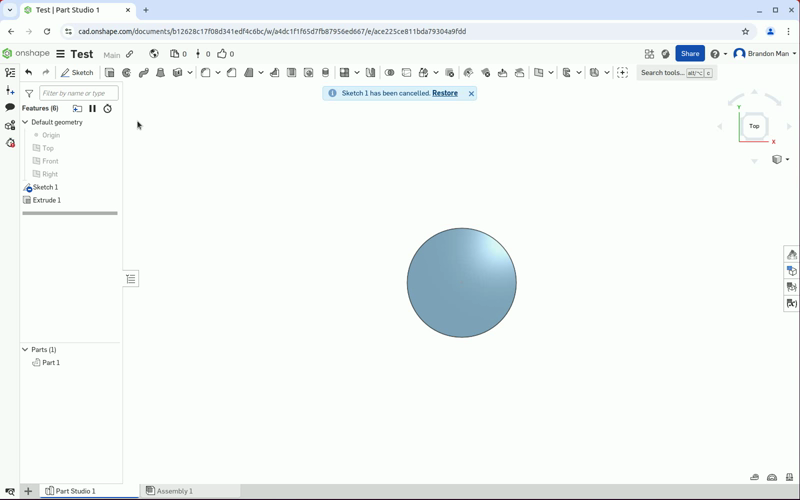
key(shift+h)
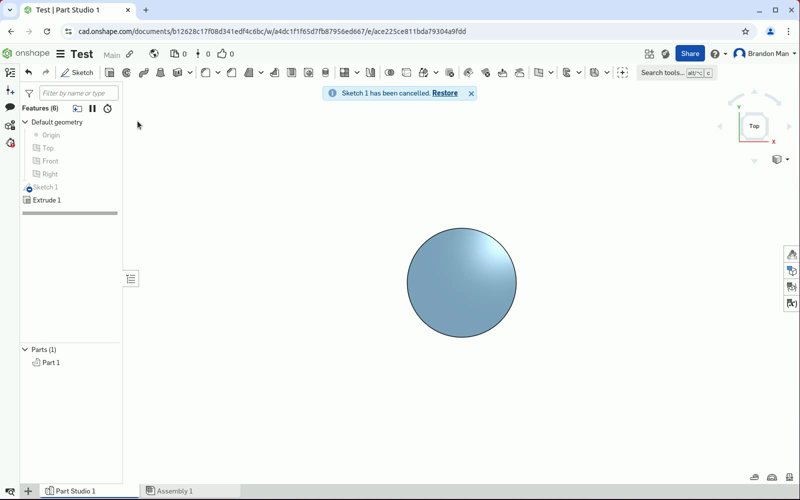
mouse_move(73, 189)
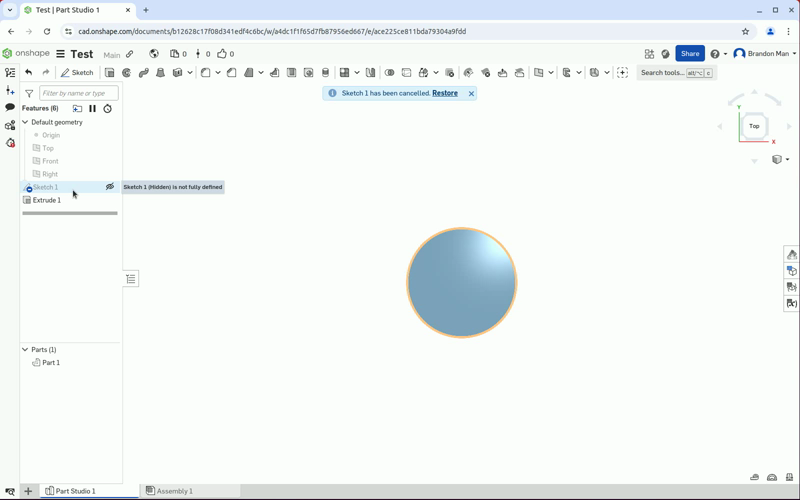
click(73, 189)
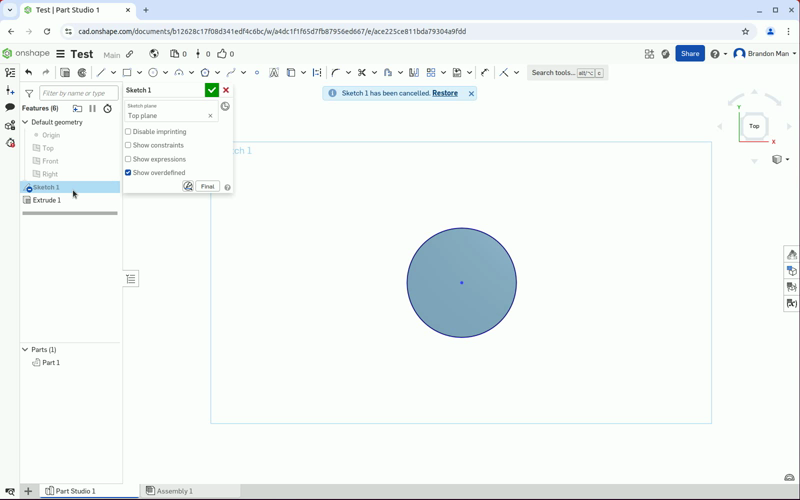
mouse_move(229, 92)
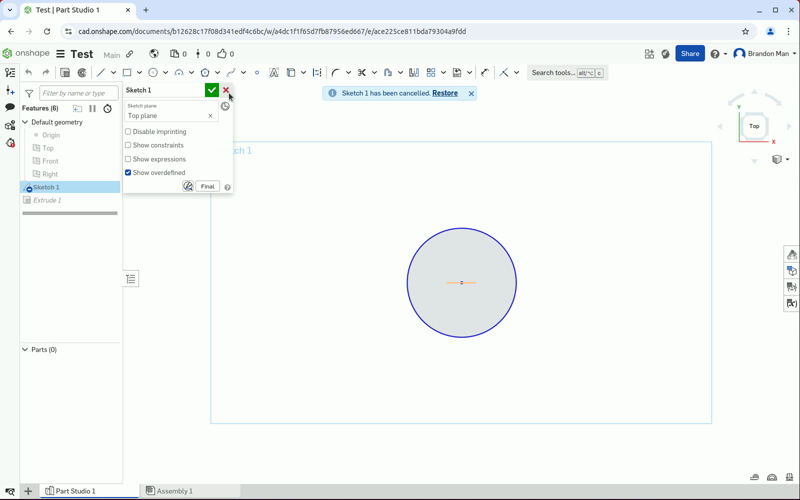
click(229, 92)
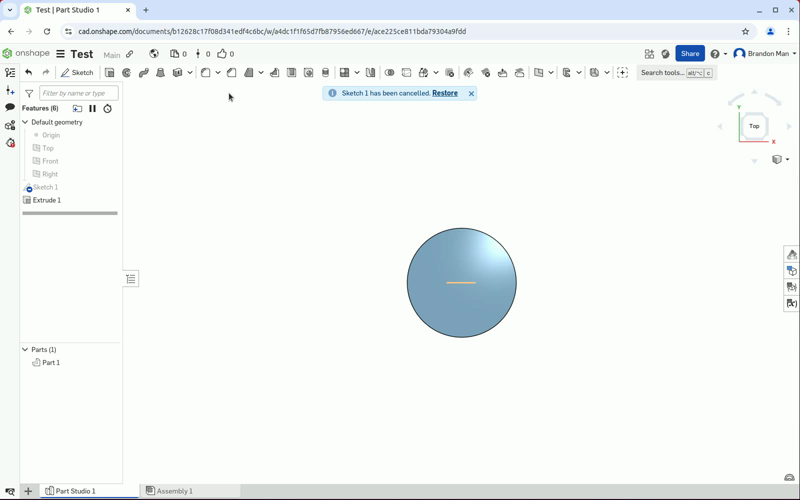
mouse_move(541, 75)
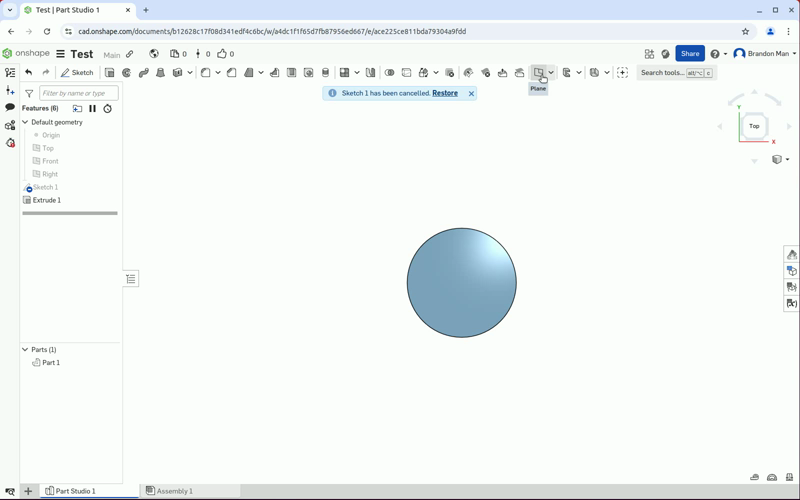
click(541, 75)
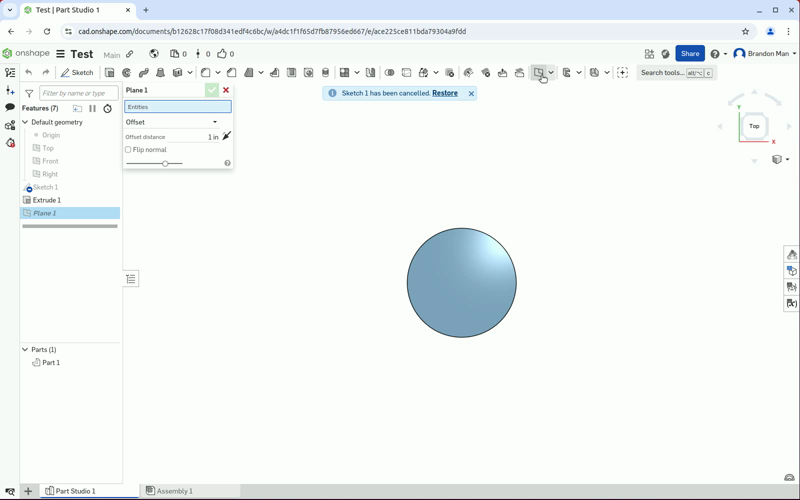
mouse_move(73, 150)
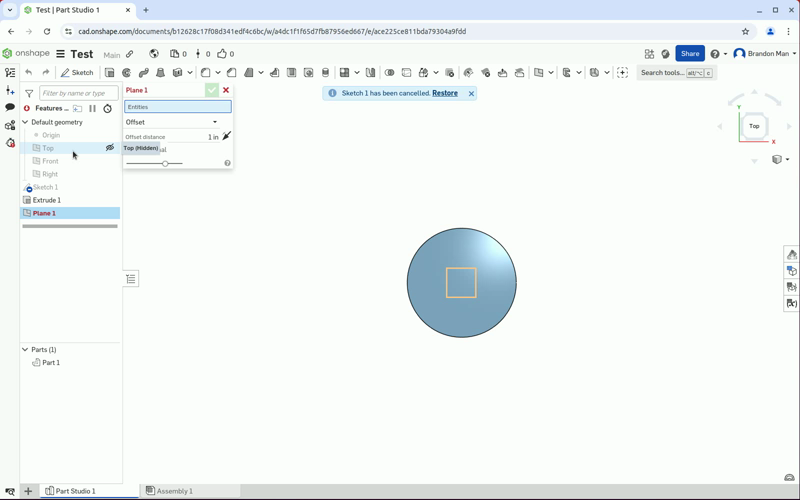
click(73, 150)
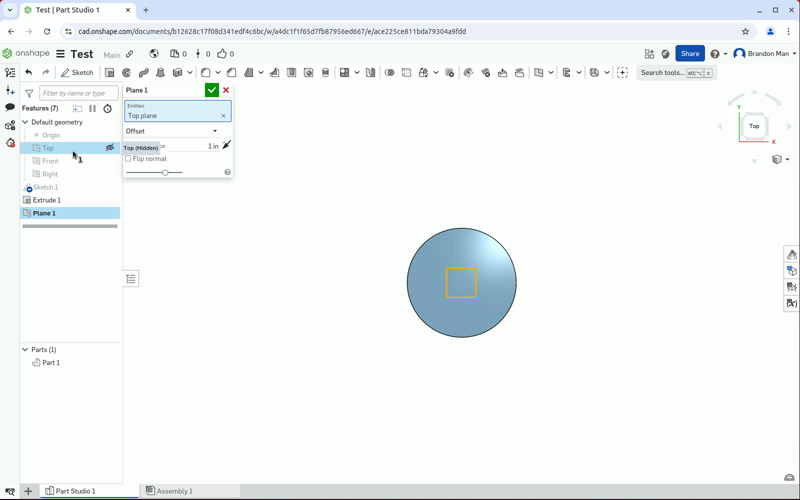
key(tab, 2)
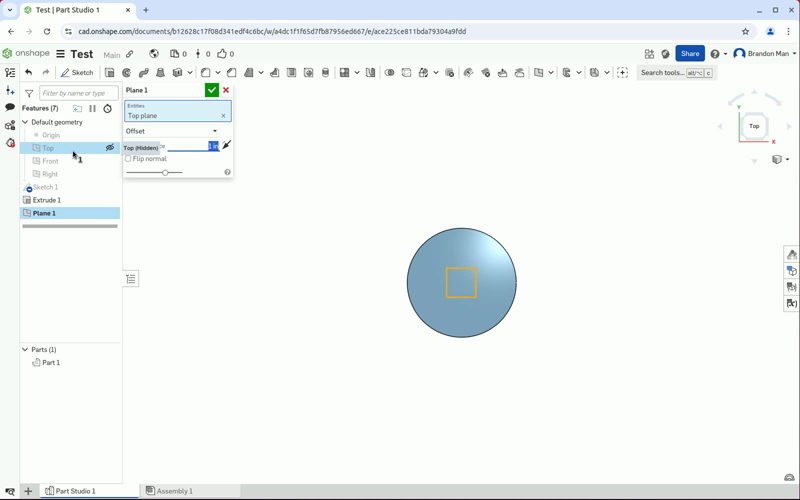
text(11.308)
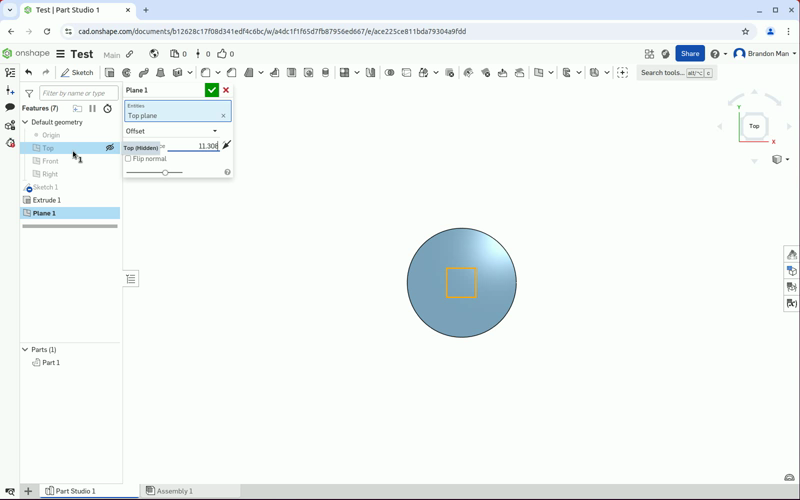
key(enter, 2)
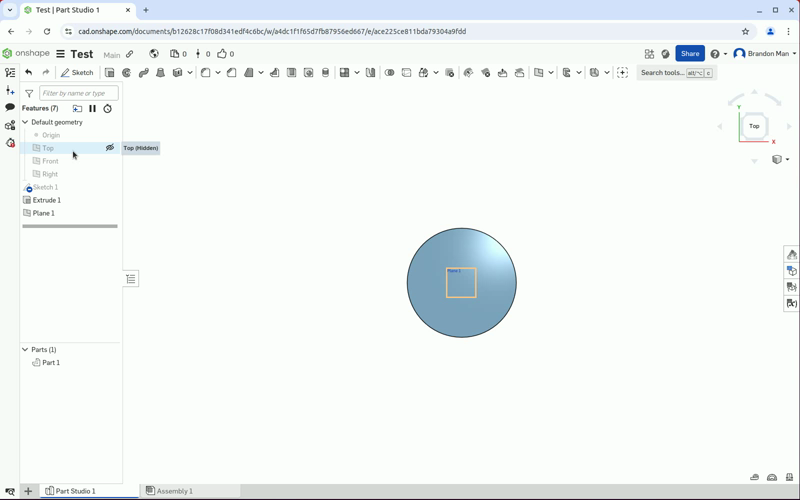
key(shift+s)
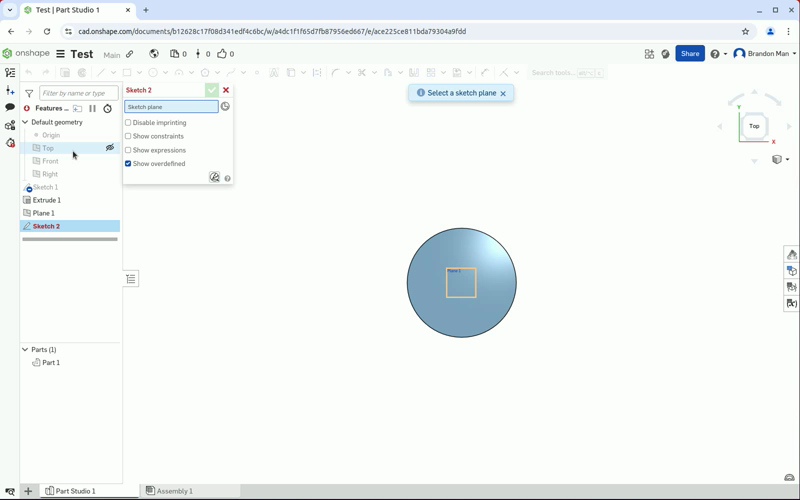
mouse_move(73, 215)
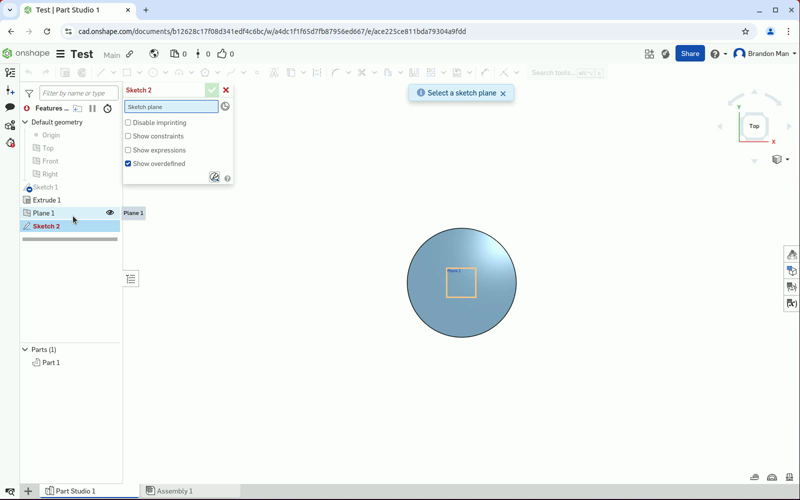
click(73, 215)
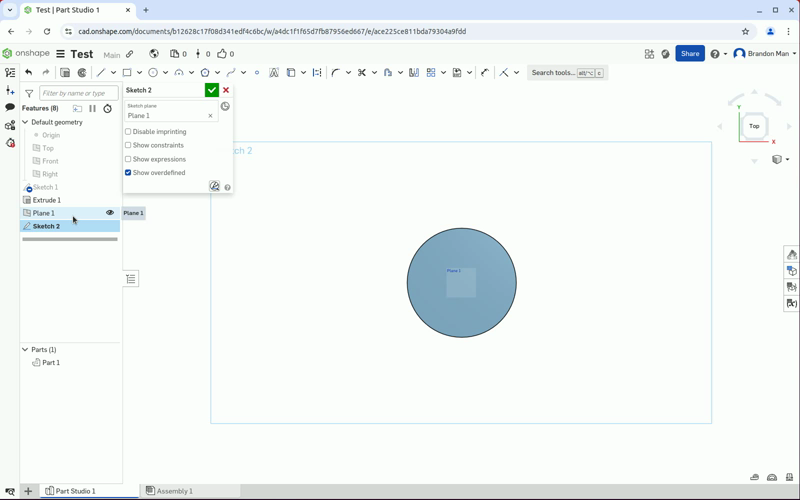
mouse_move(73, 352)
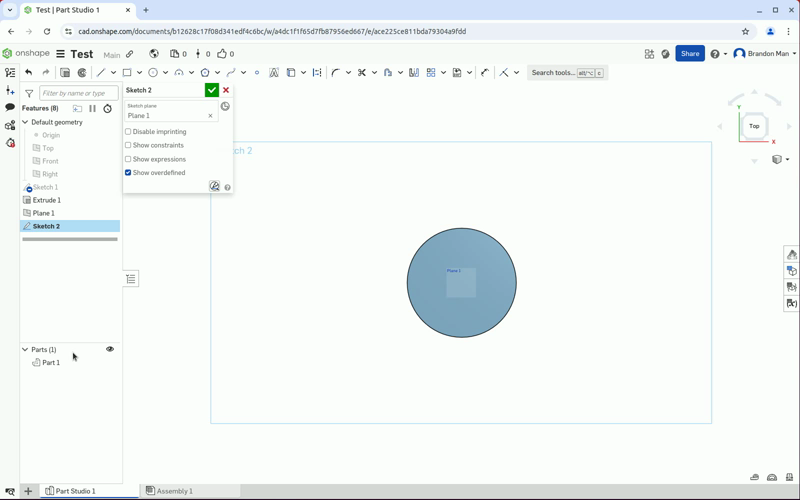
key(y)
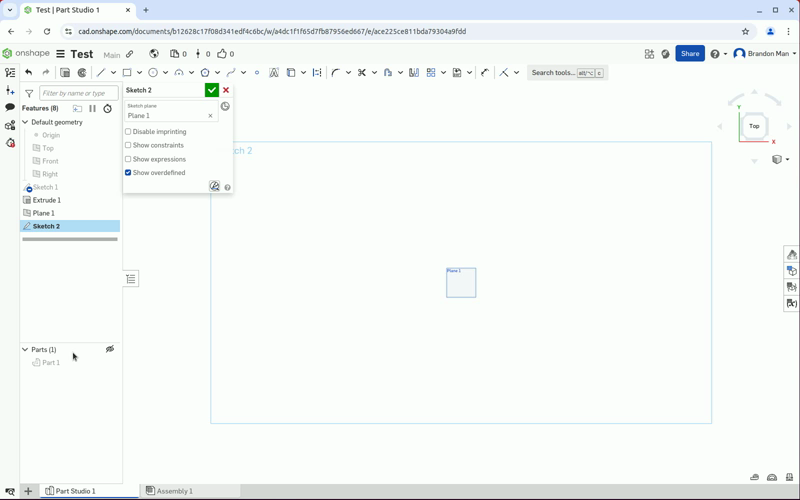
key(l)
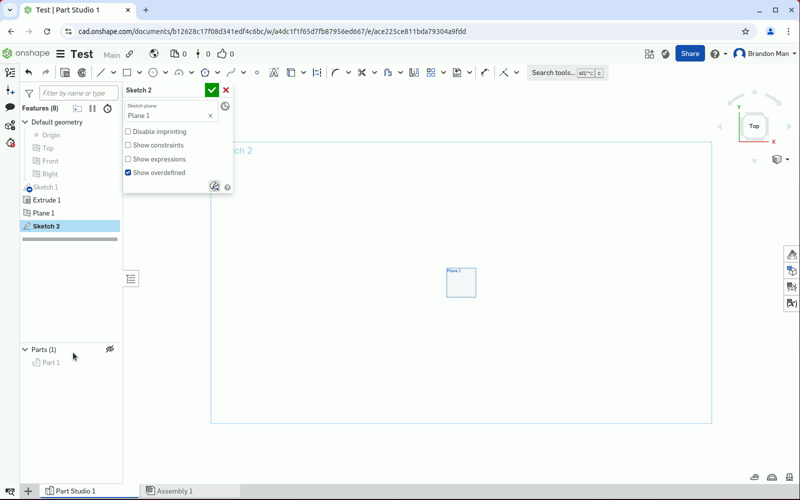
key_down(shift)
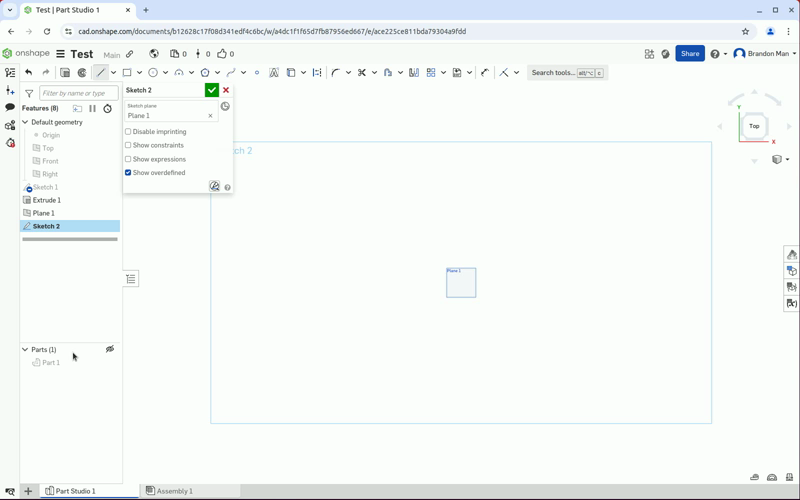
mouse_move(432, 294)
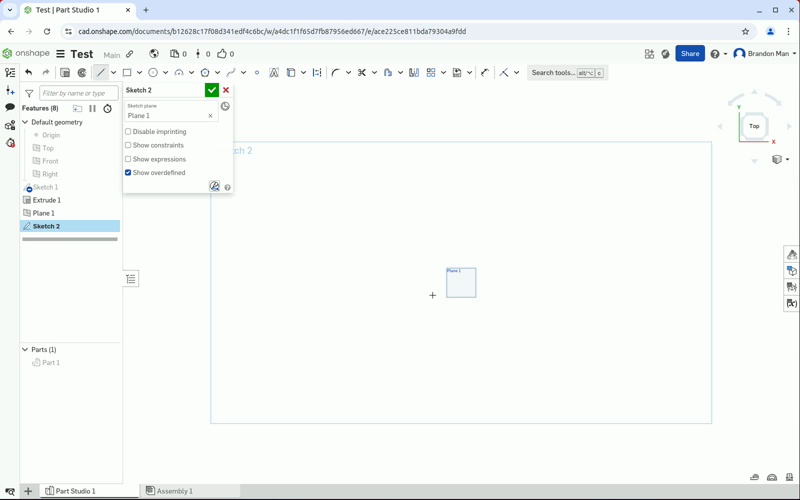
click(432, 294)
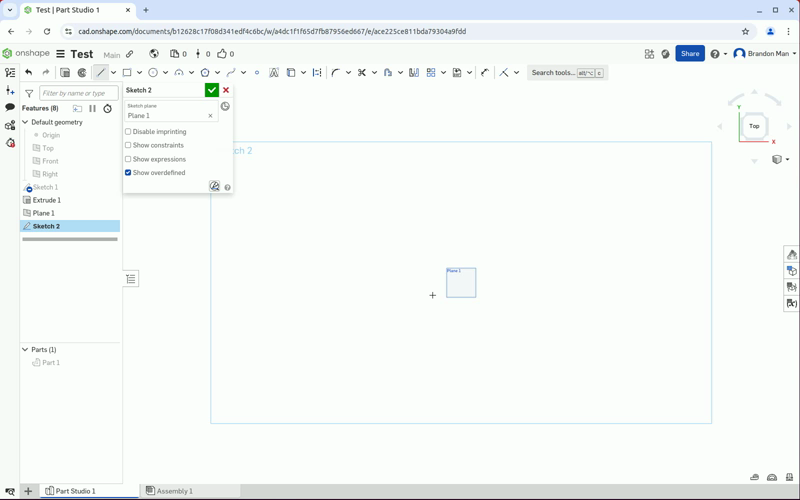
key_up(shift)
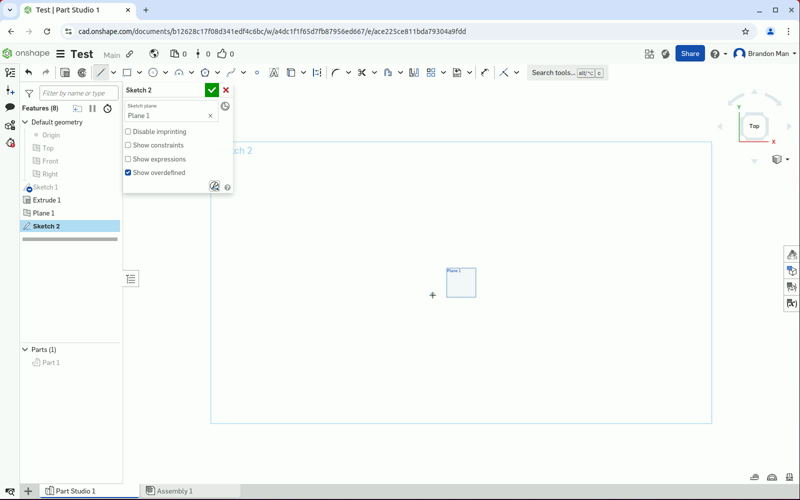
key_down(shift)
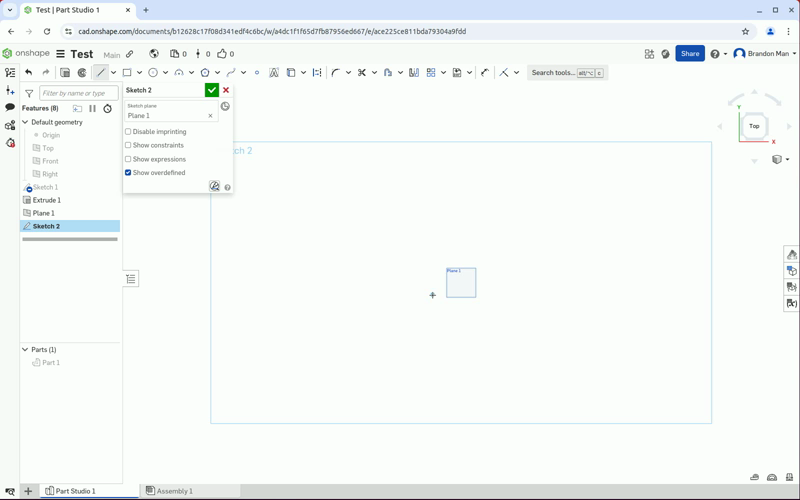
mouse_move(462, 294)
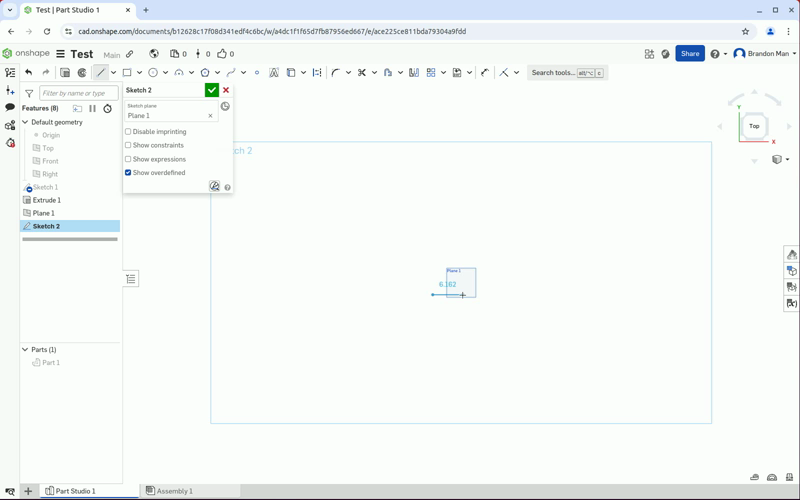
mouse_move(479, 294)
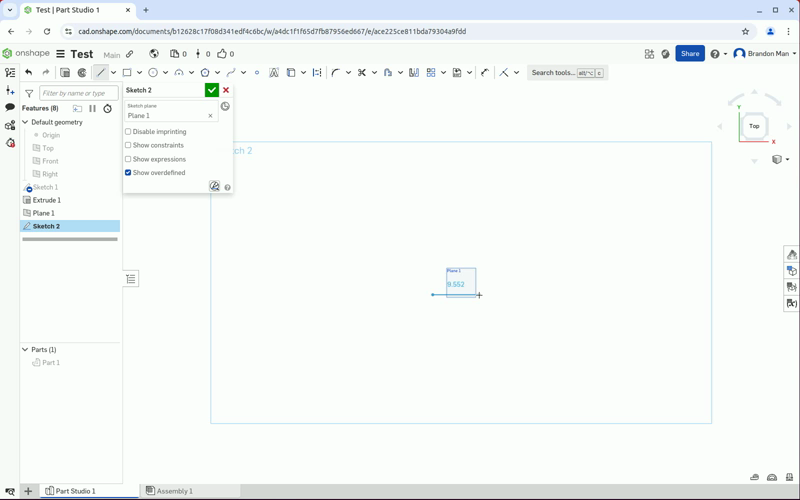
click(479, 294)
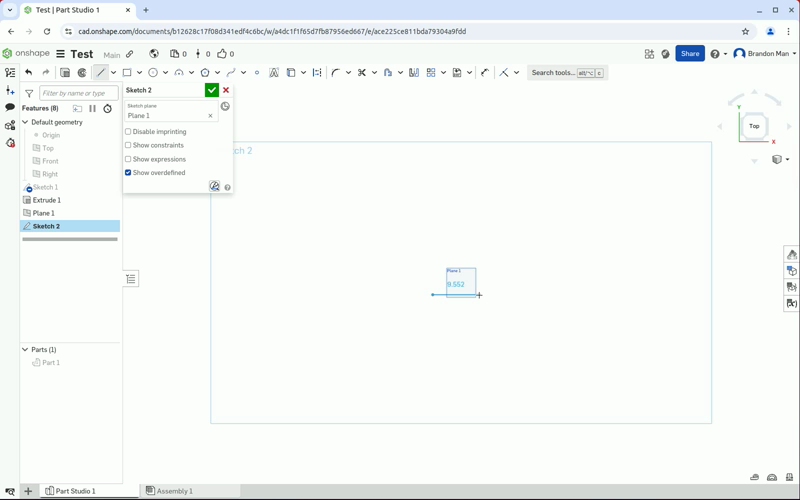
key_up(shift)
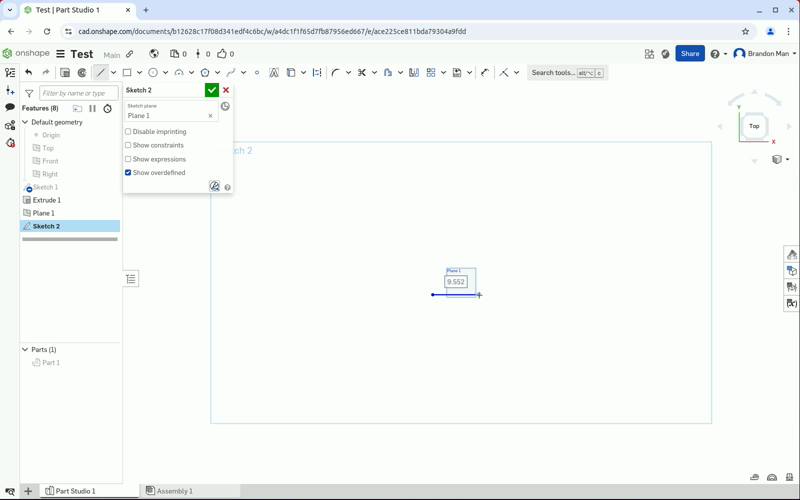
key_down(shift)
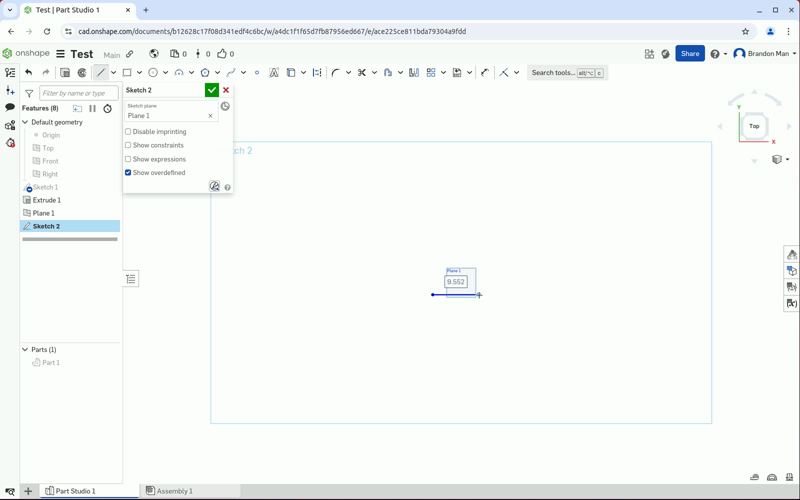
mouse_move(509, 294)
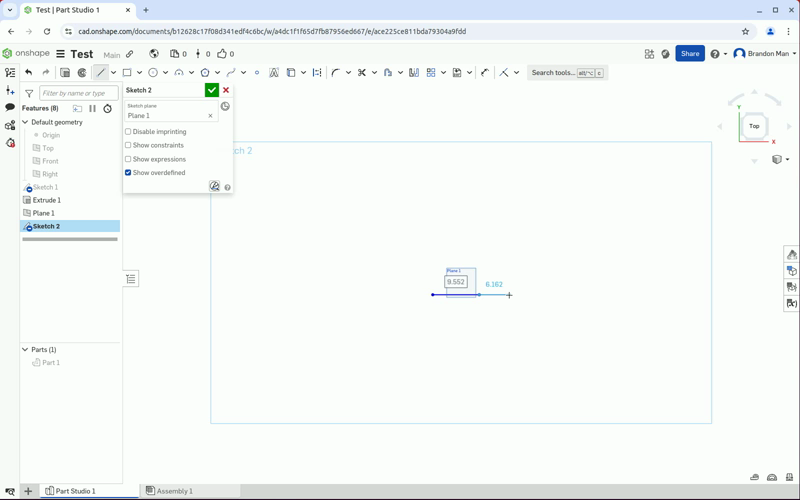
mouse_move(479, 262)
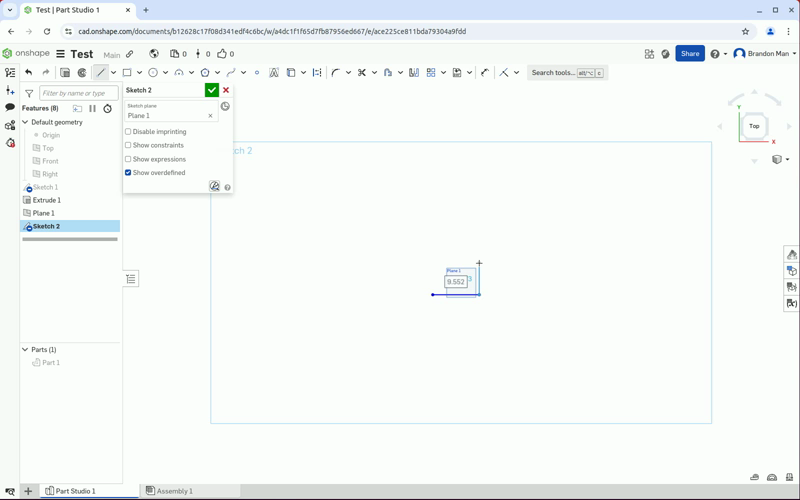
click(479, 262)
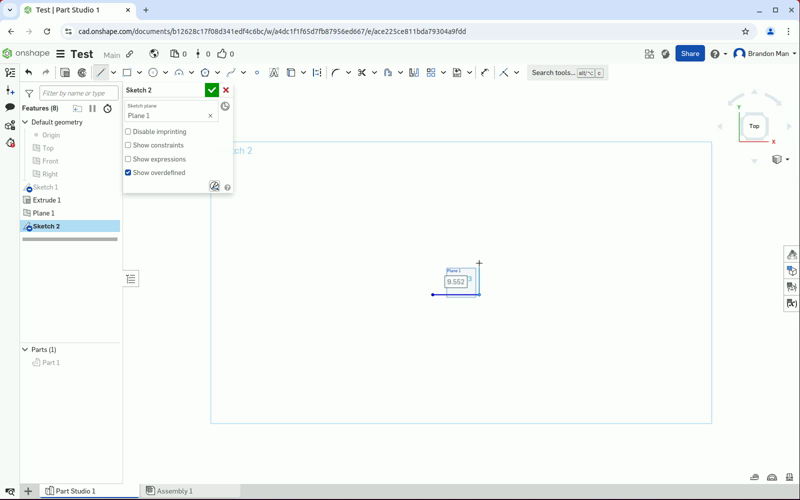
key_up(shift)
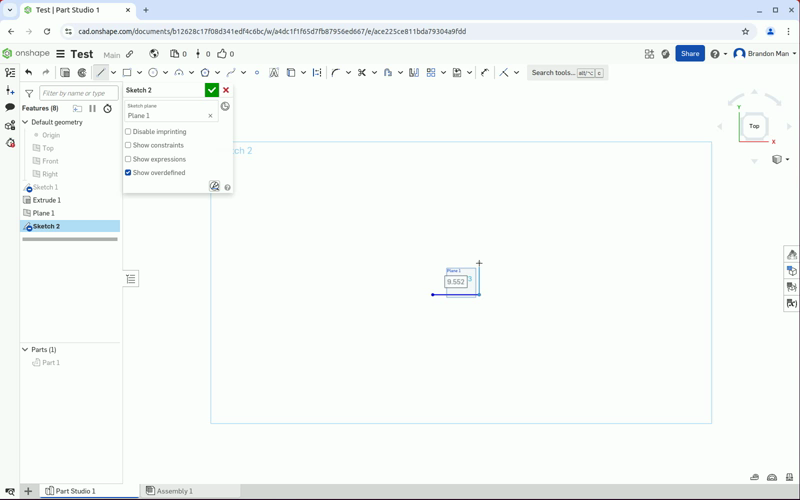
key_down(shift)
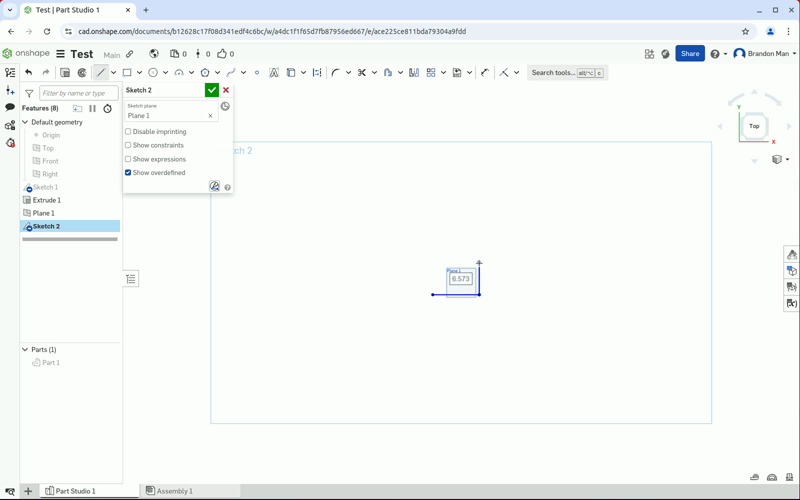
mouse_move(509, 262)
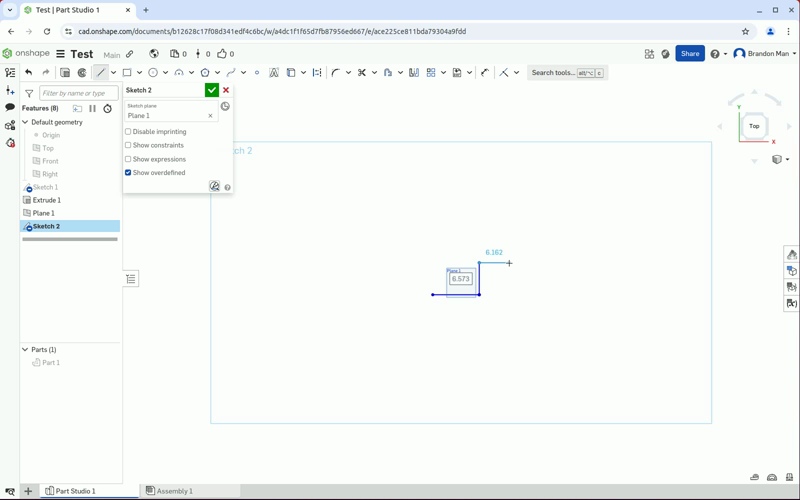
mouse_move(432, 262)
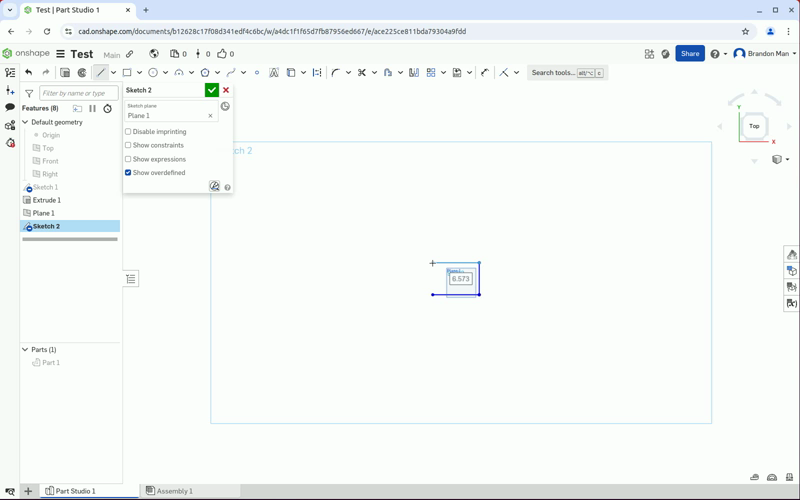
click(432, 262)
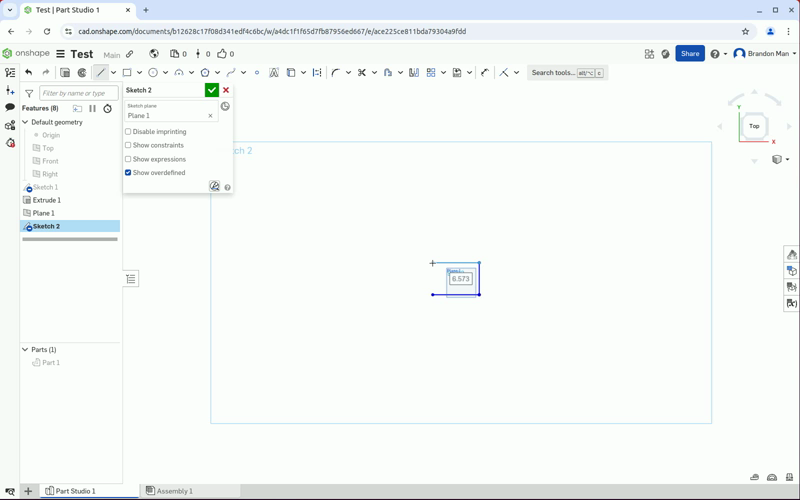
key_up(shift)
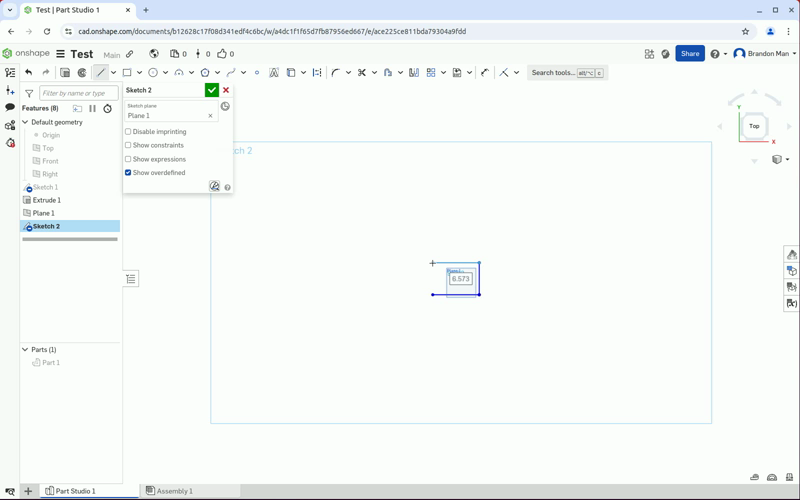
mouse_move(462, 262)
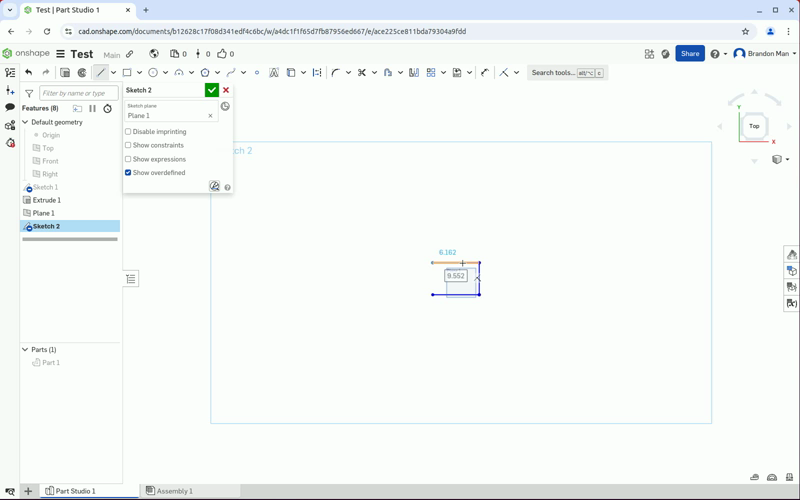
key_down(shift)
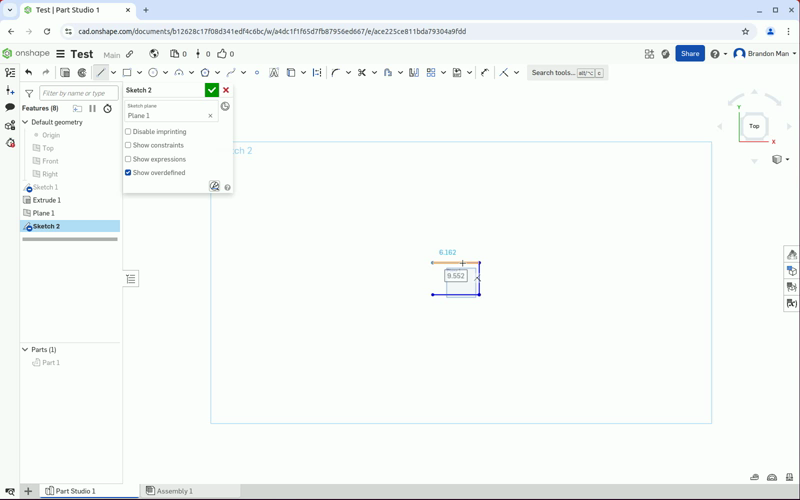
mouse_move(432, 294)
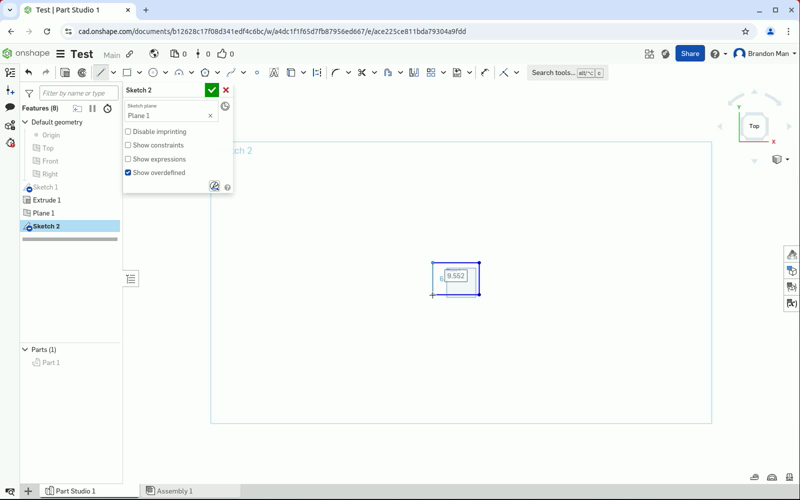
key_up(shift)
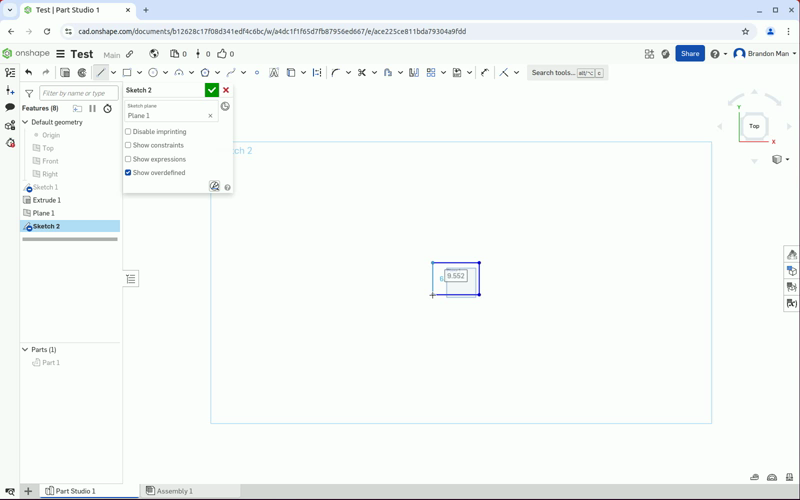
click(432, 294)
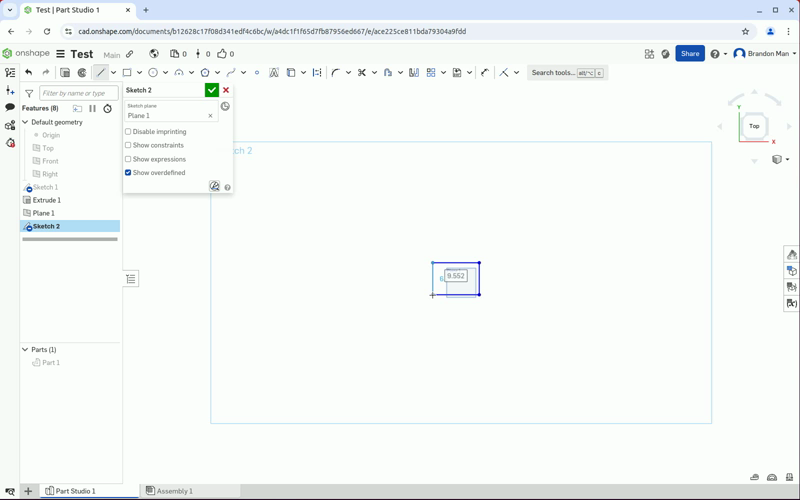
key(esc)
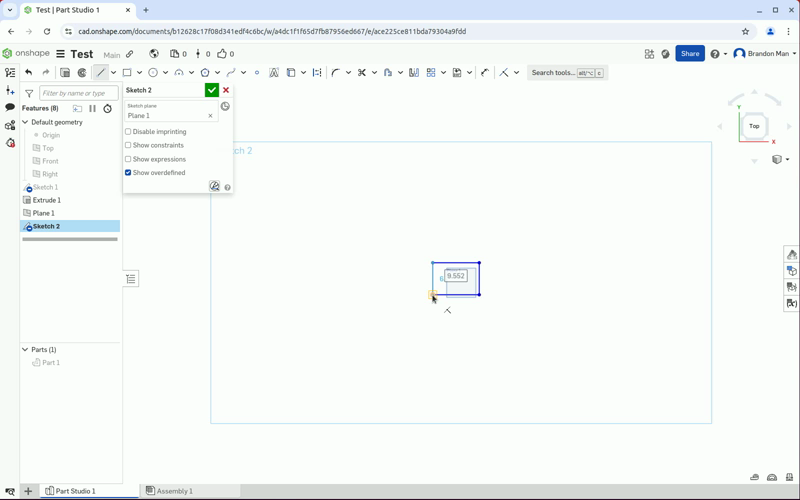
mouse_move(475, 284)
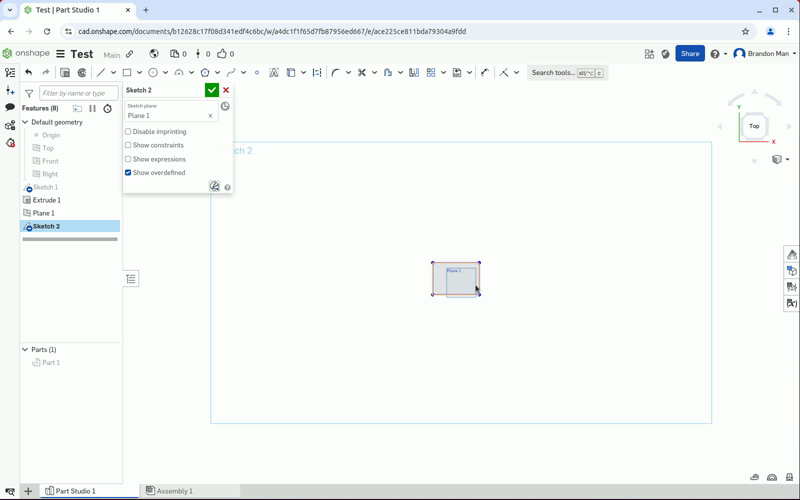
scroll(6)
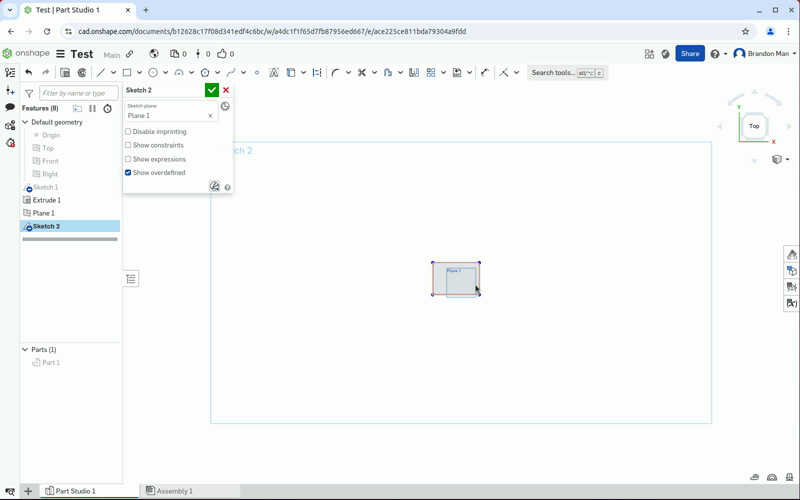
scroll(6)
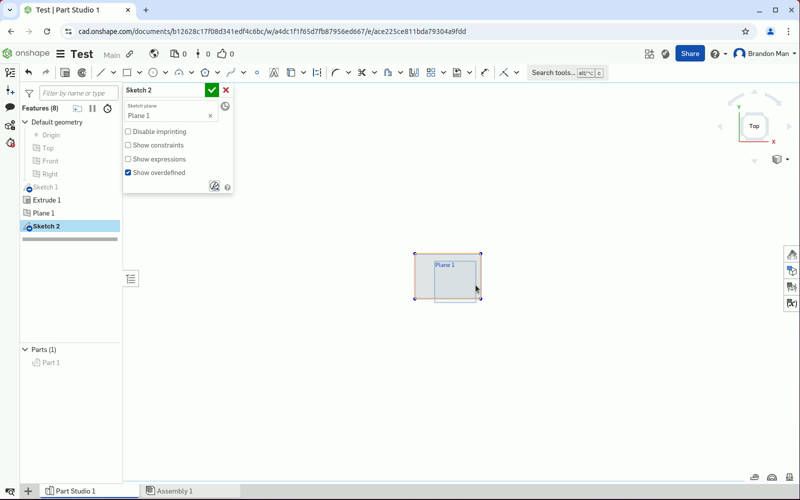
scroll(6)
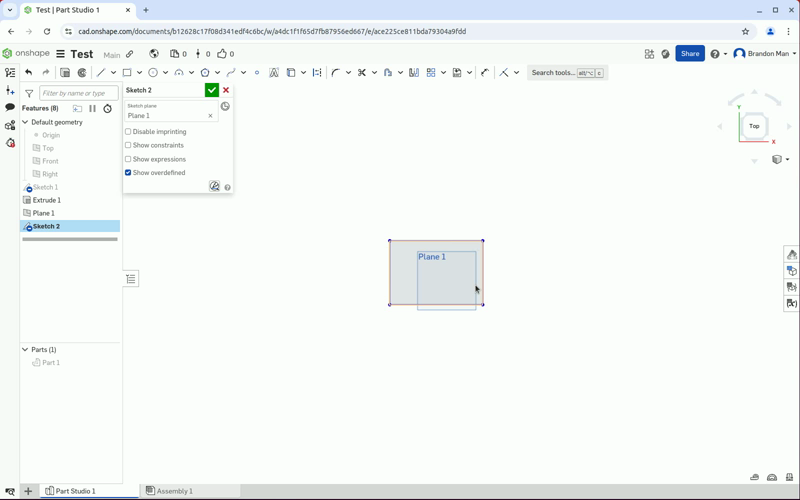
scroll(6)
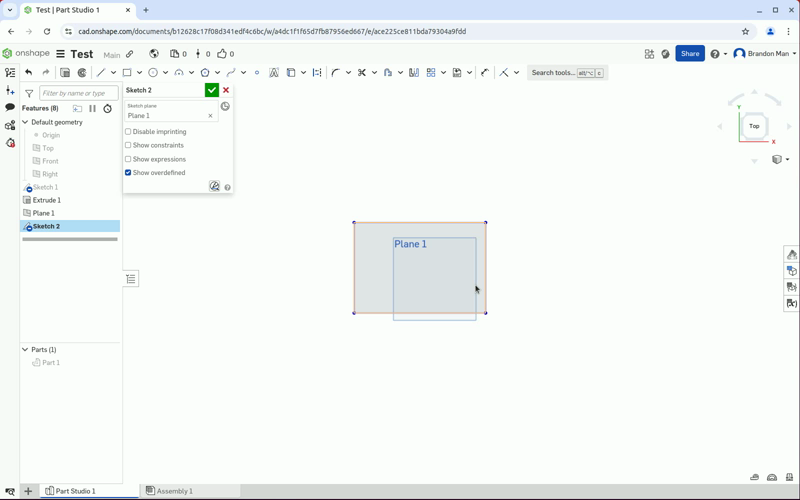
scroll(6)
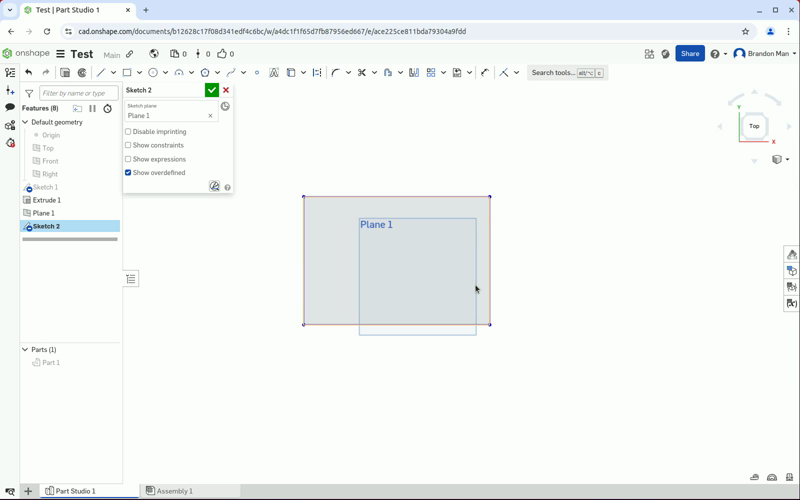
scroll(6)
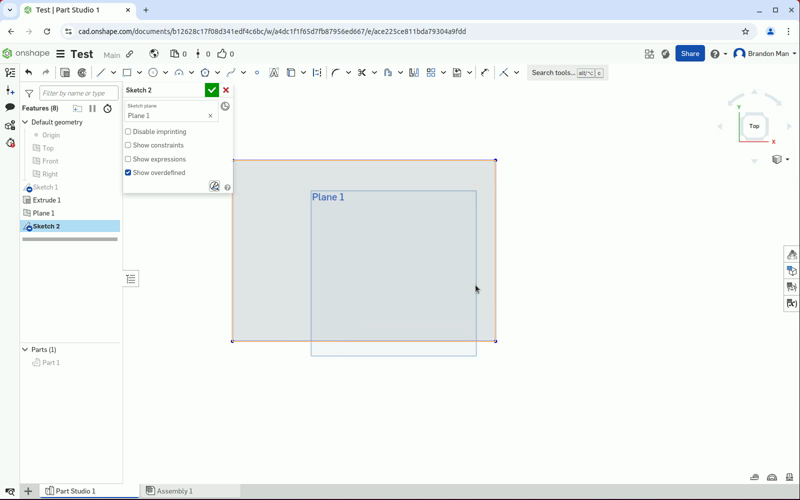
scroll(6)
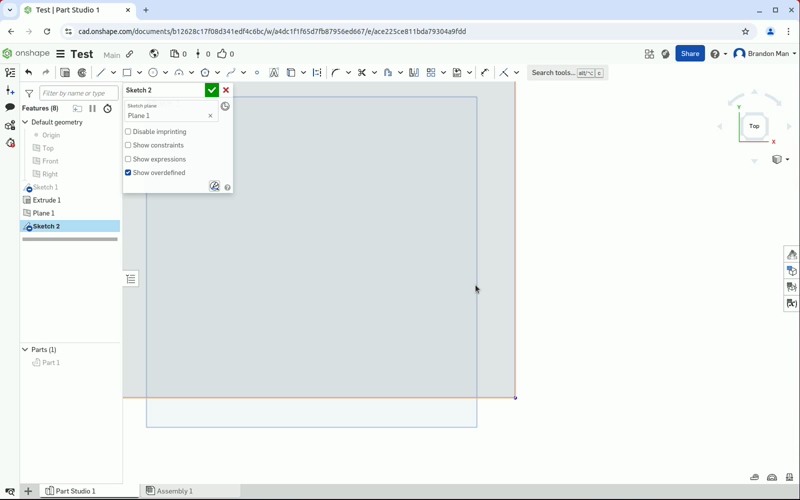
click(475, 284)
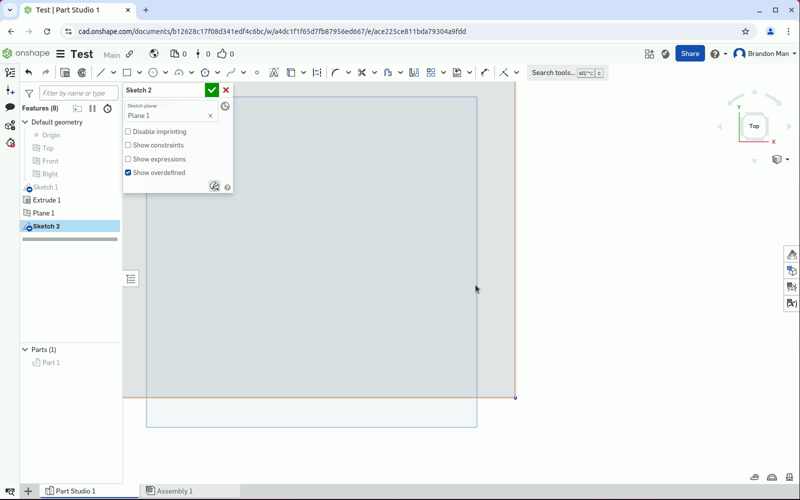
scroll(-6)
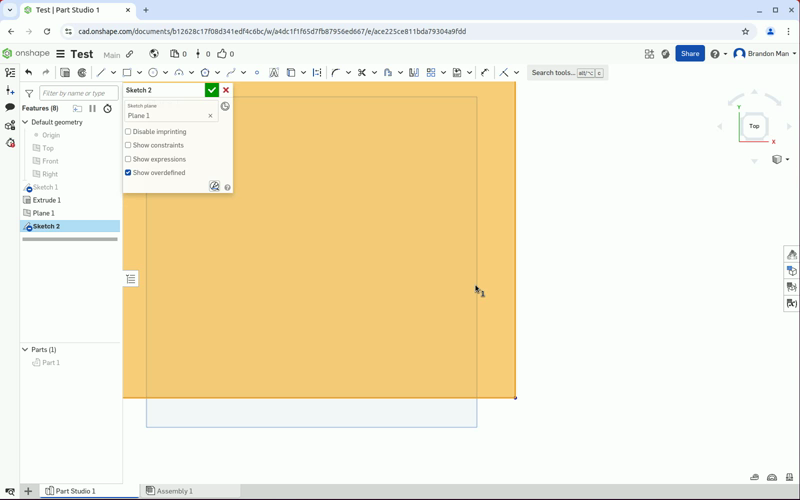
scroll(-6)
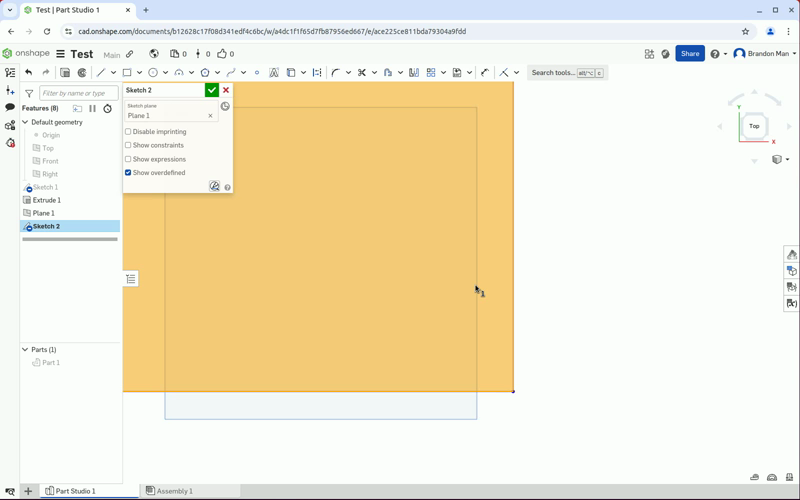
scroll(-6)
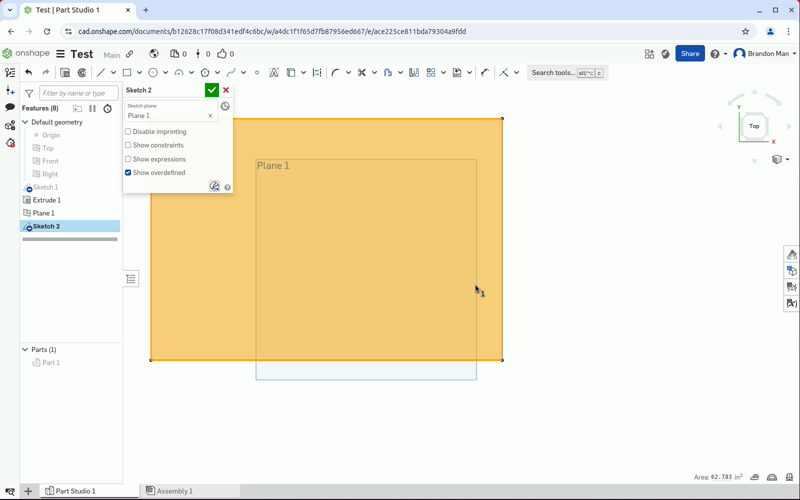
scroll(-6)
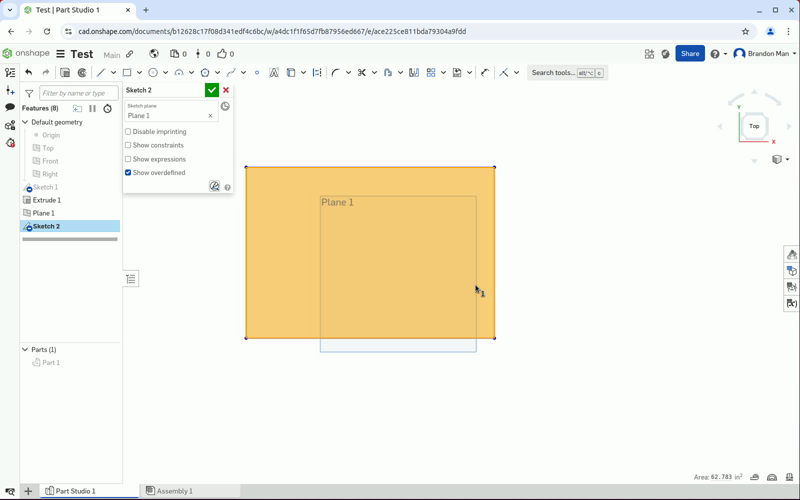
scroll(-6)
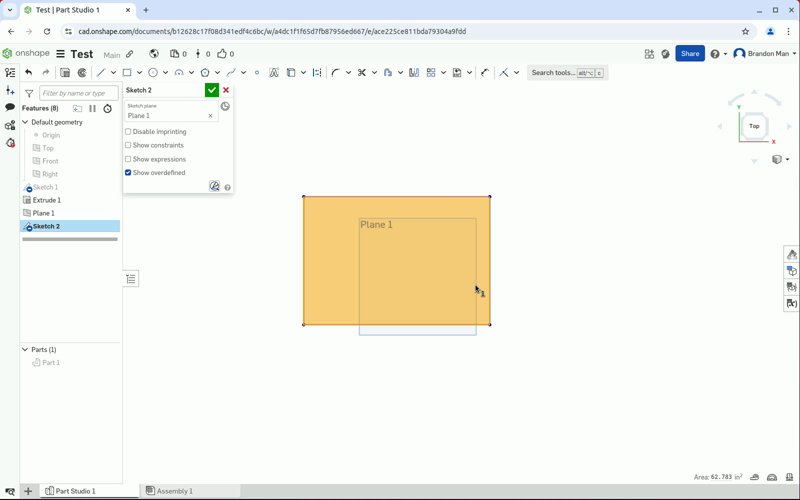
scroll(-6)
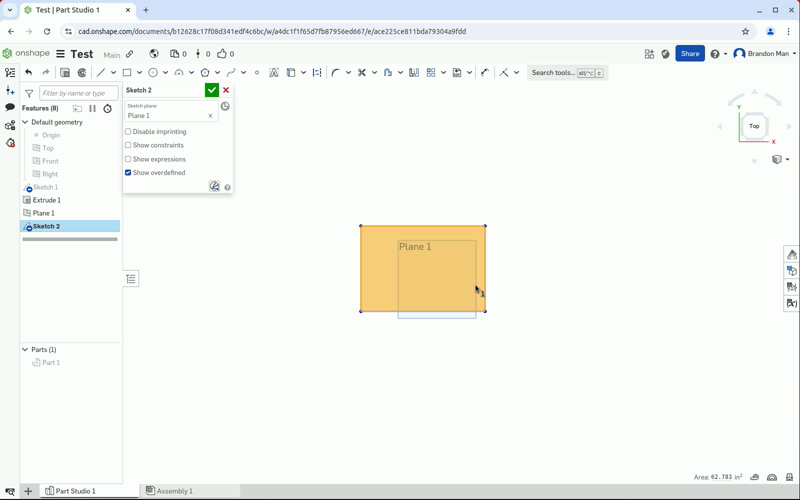
scroll(-6)
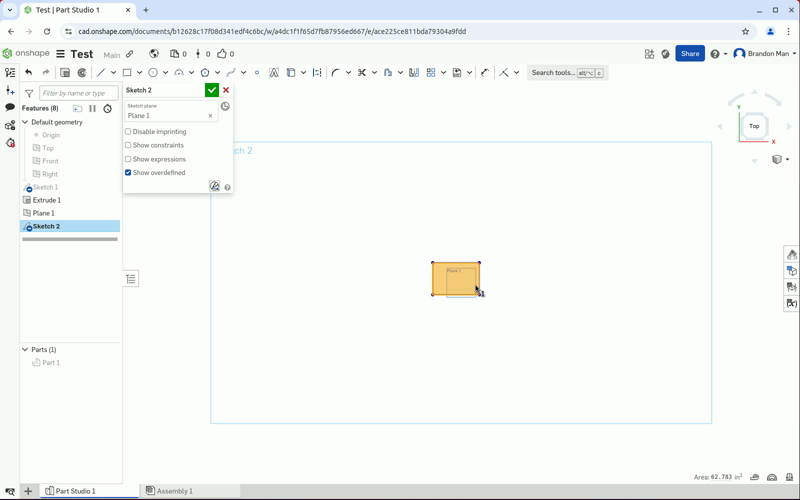
mouse_move(73, 352)
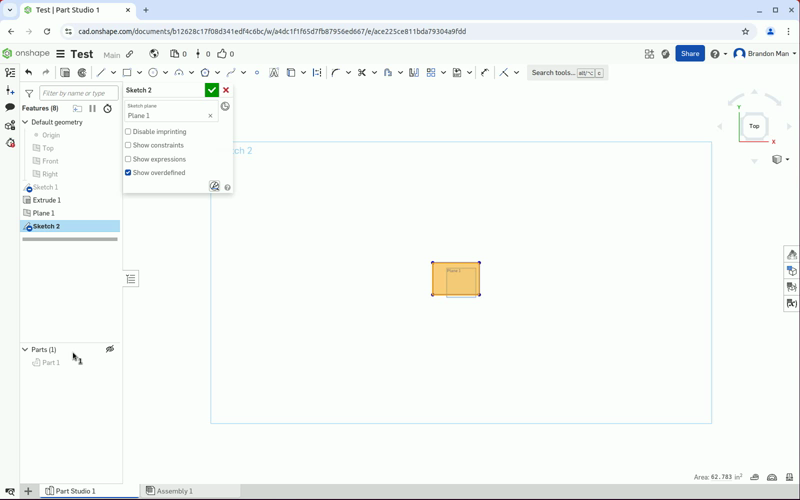
key(shift+y)
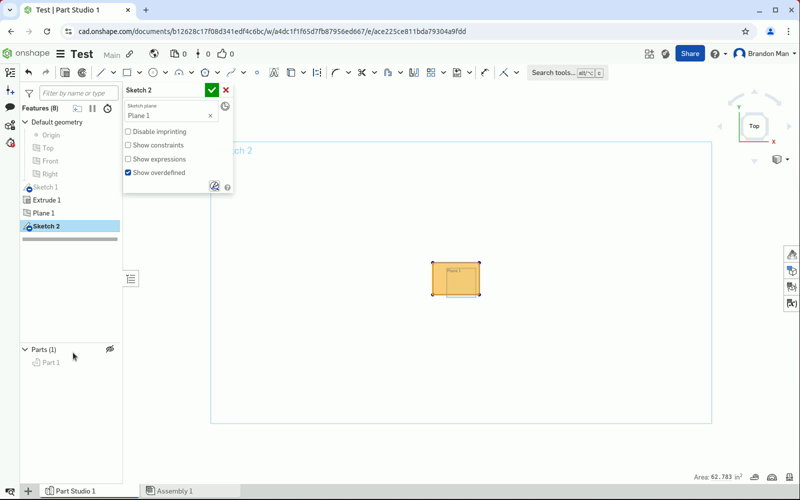
key(shift+e)
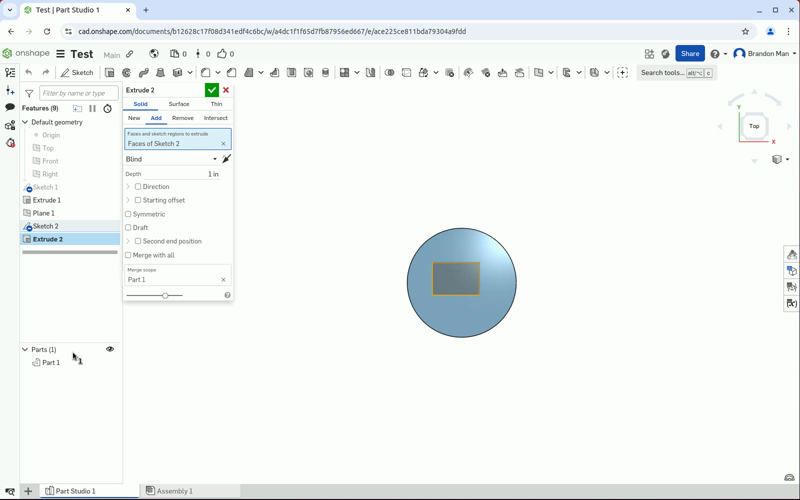
mouse_move(143, 106)
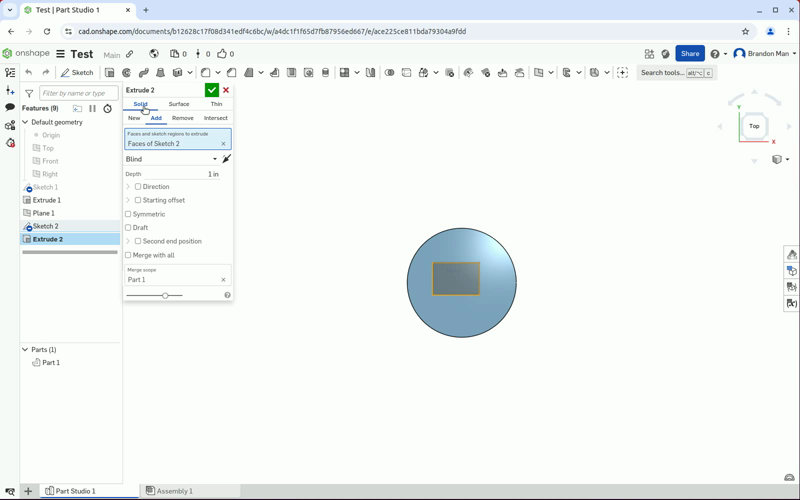
click(143, 106)
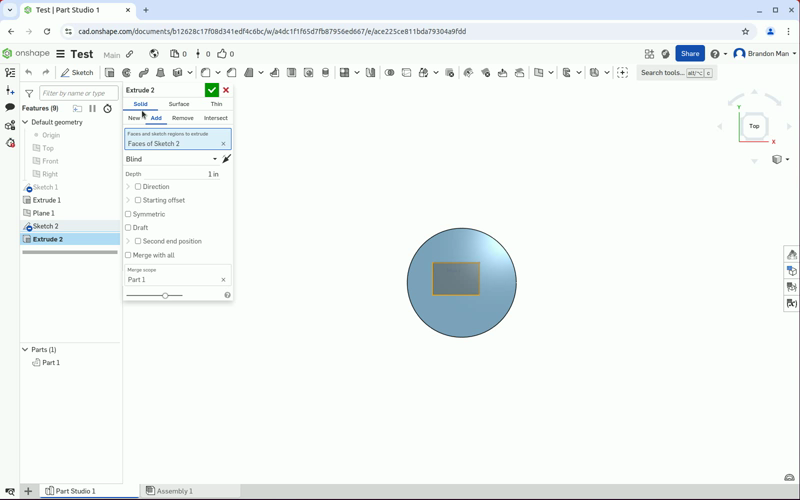
mouse_move(137, 120)
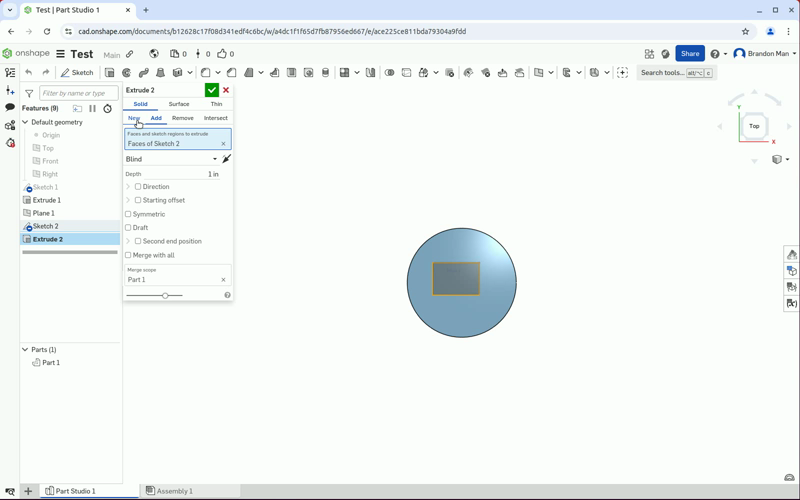
click(137, 120)
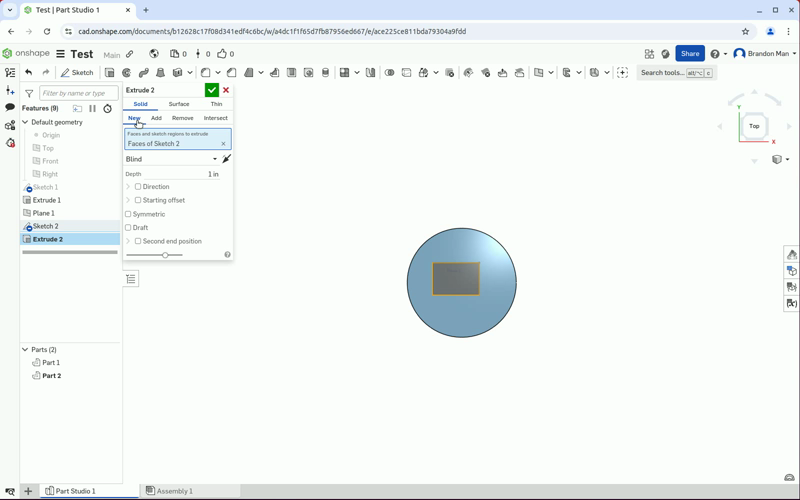
key(tab, 4)
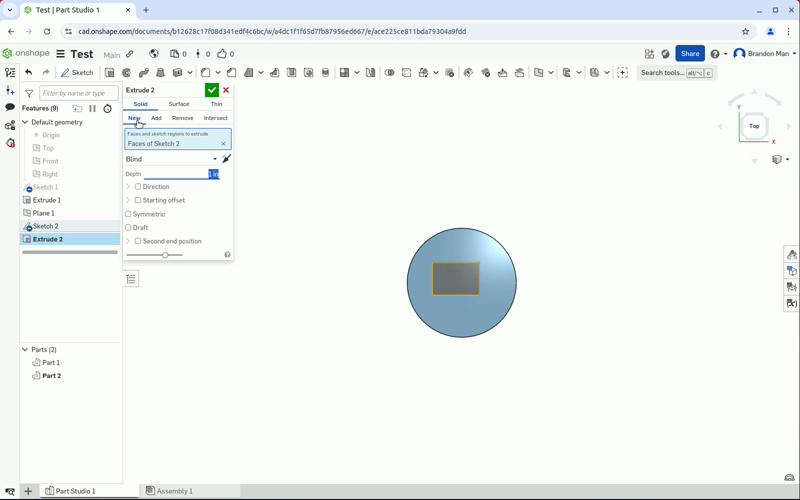
text(11.795)
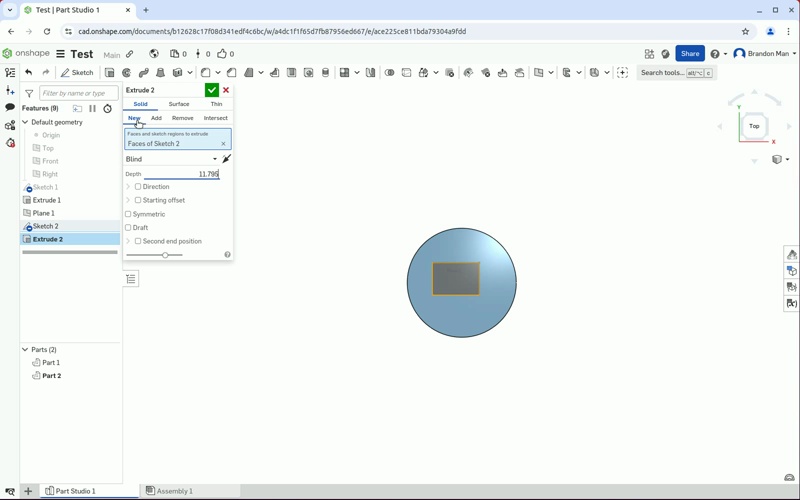
key(enter)
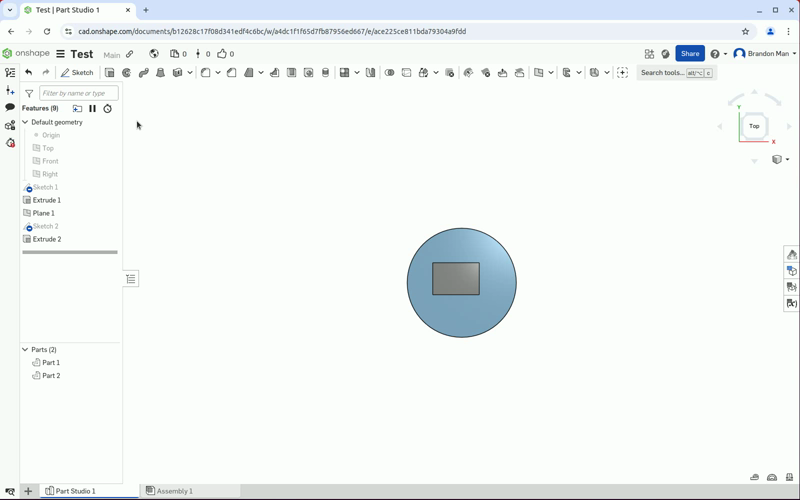
key(shift+h)
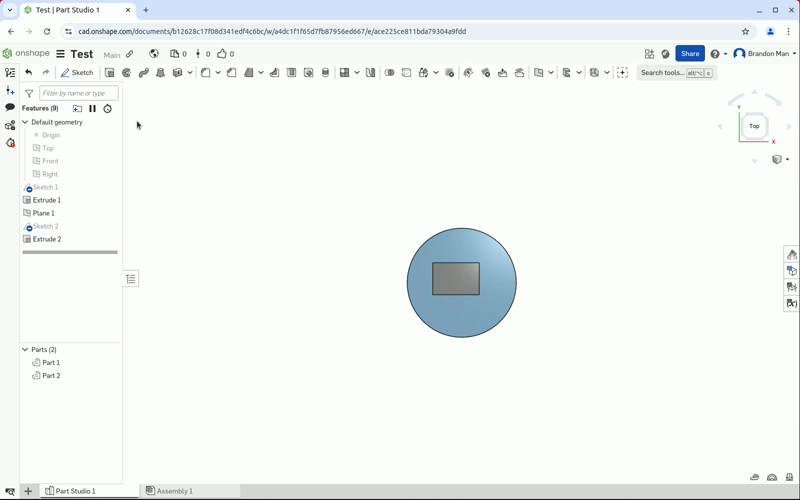
key(shift+h)
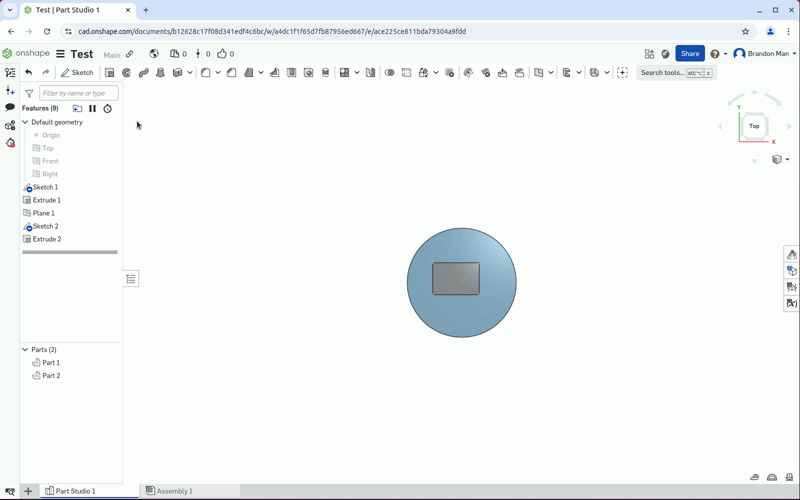
key(shift+7)
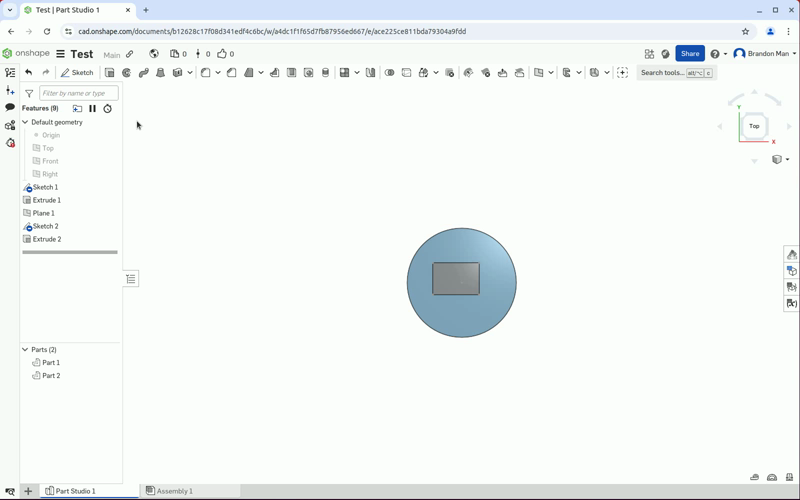
key(up, 3)
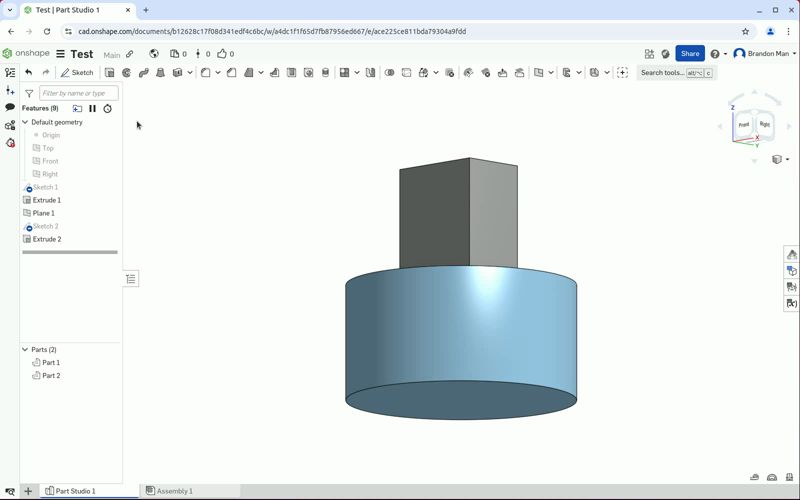
key(left, 3)
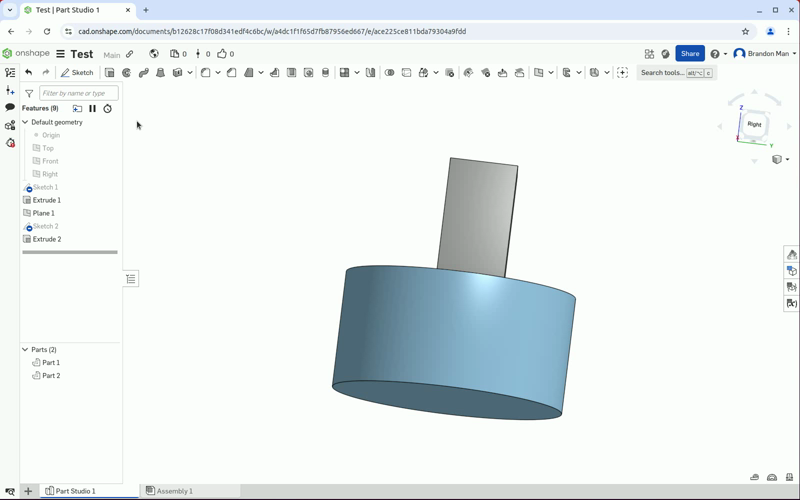
key(right, 3)
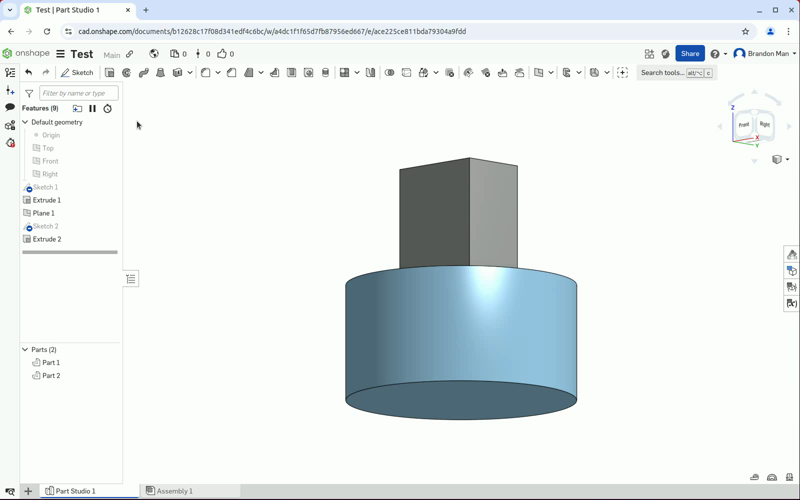
key(down, 3)
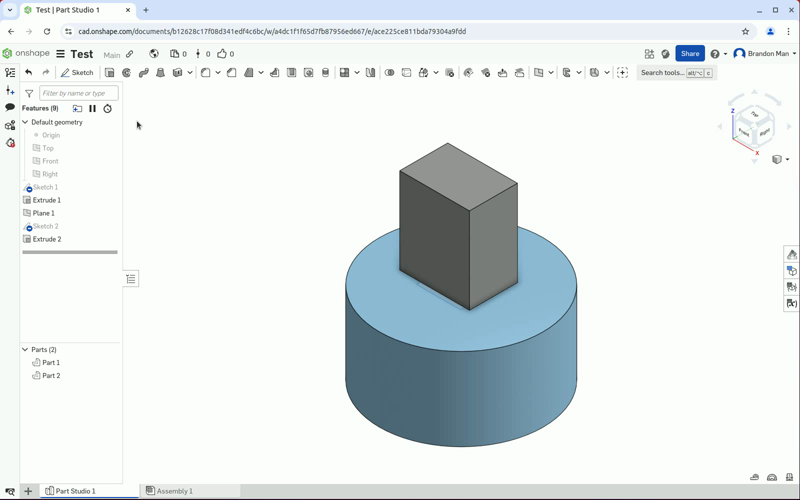
mouse_move(73, 189)
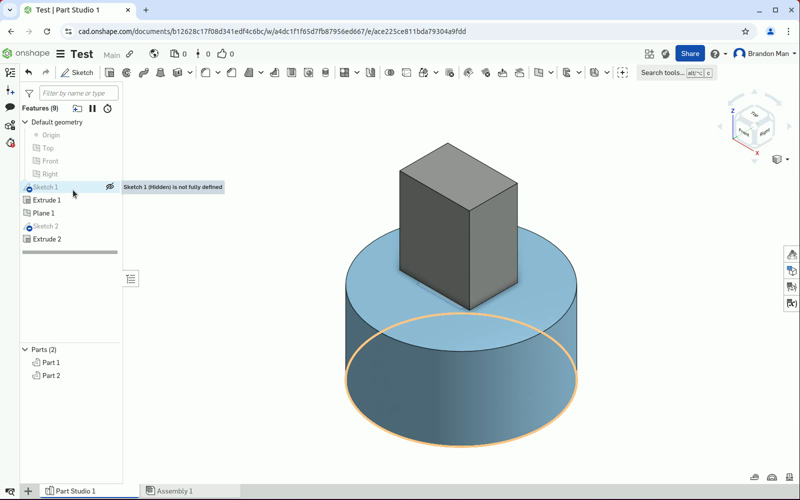
click(73, 189)